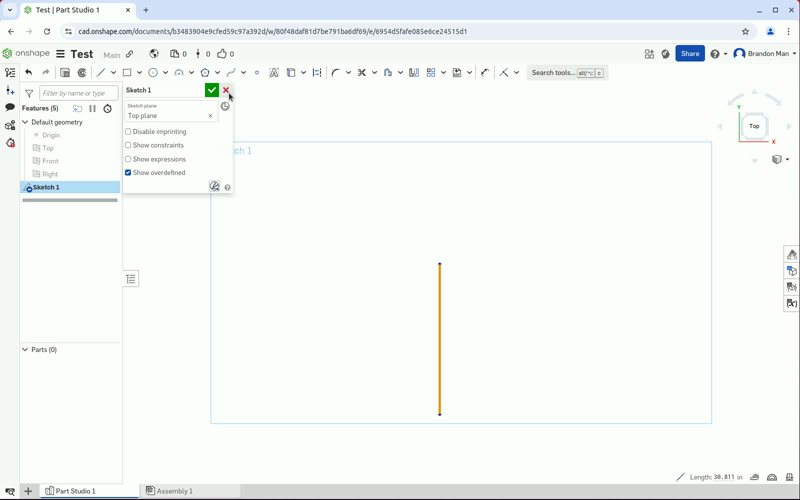
key(shift+h)
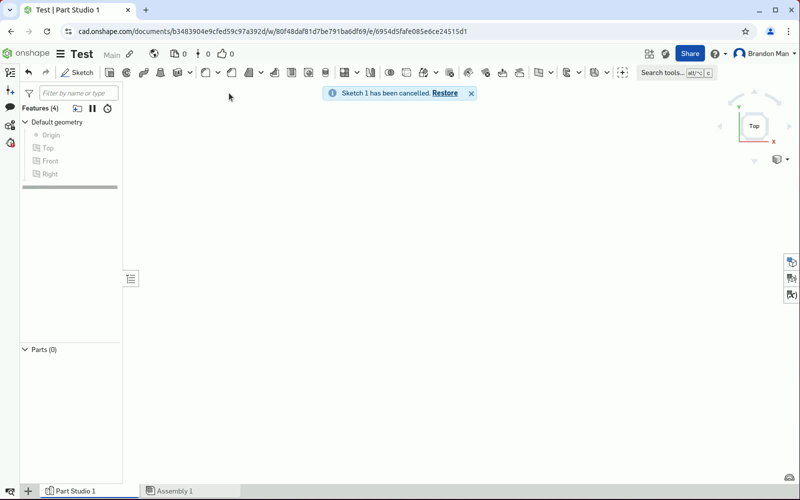
mouse_move(73, 352)
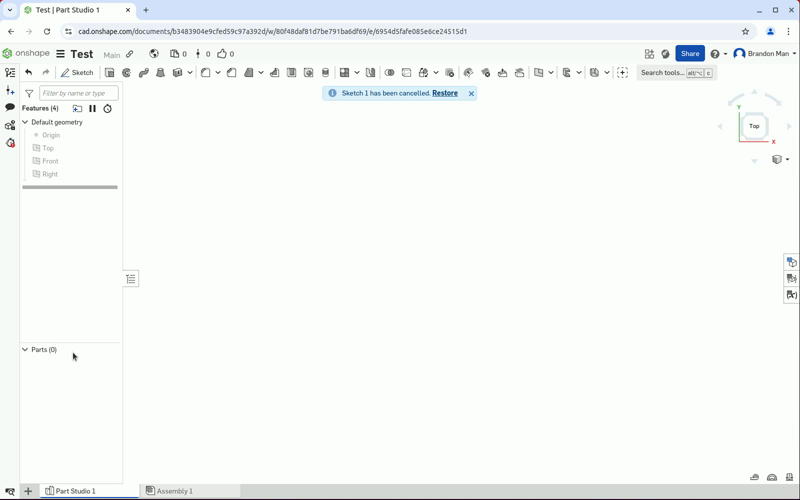
key(y)
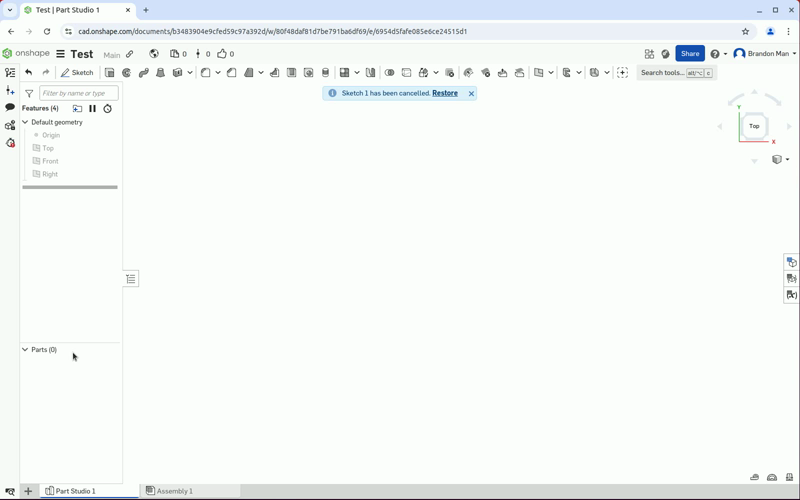
key(shift+p)
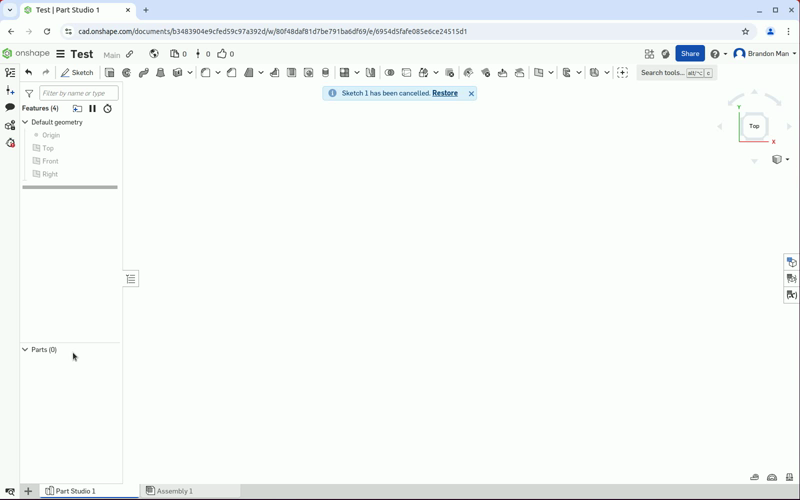
key(space)
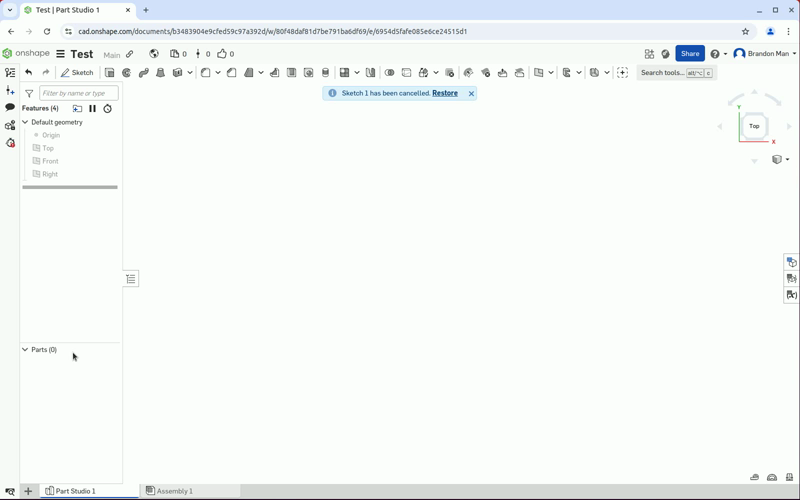
key_down(shift)
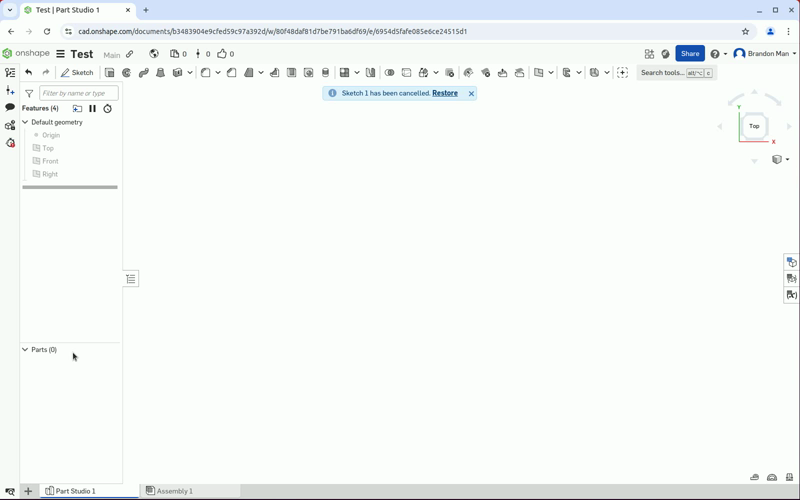
key(up)
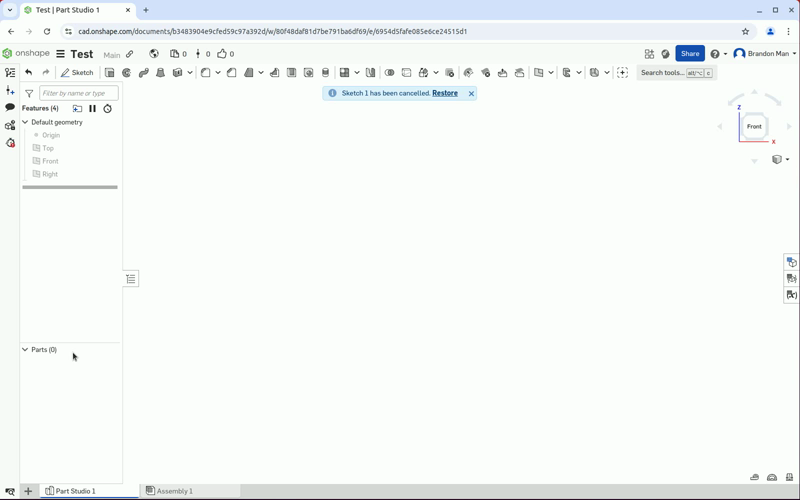
key_up(shift)
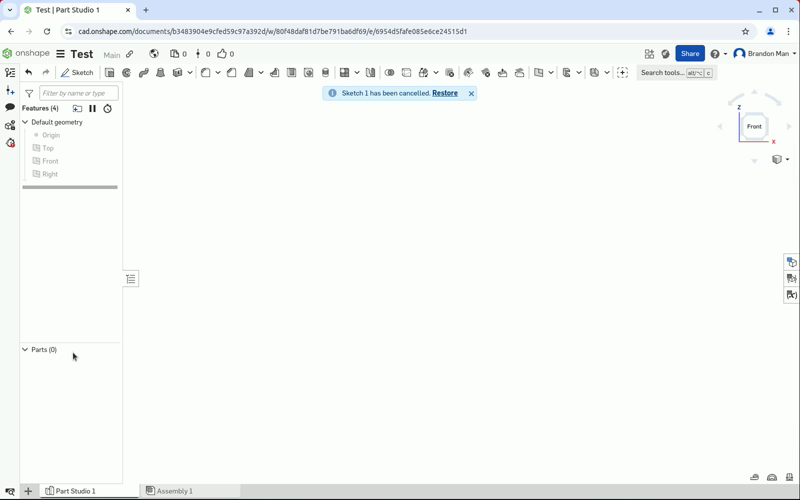
mouse_move(73, 352)
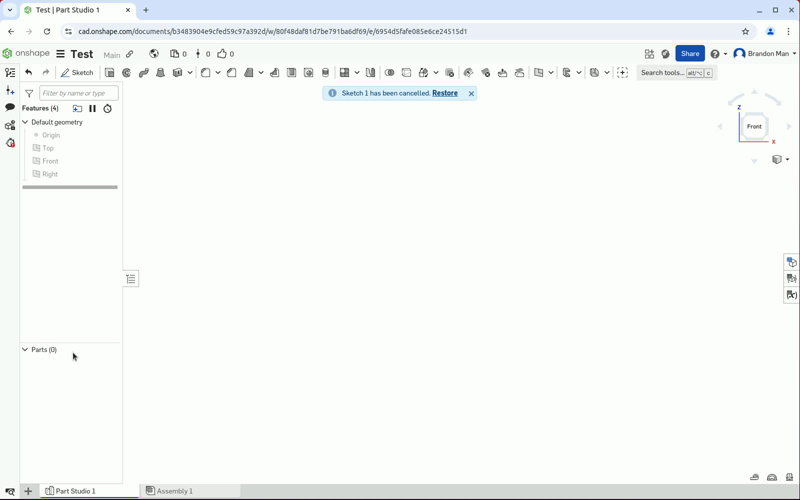
key(shift+y)
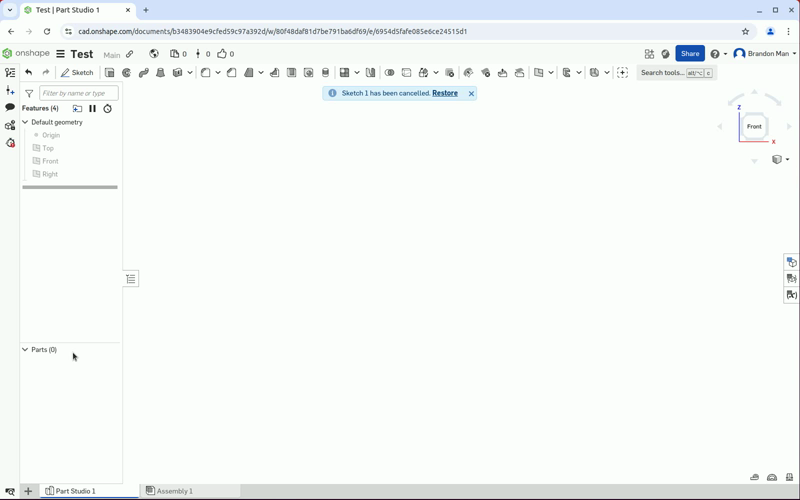
key(shift+s)
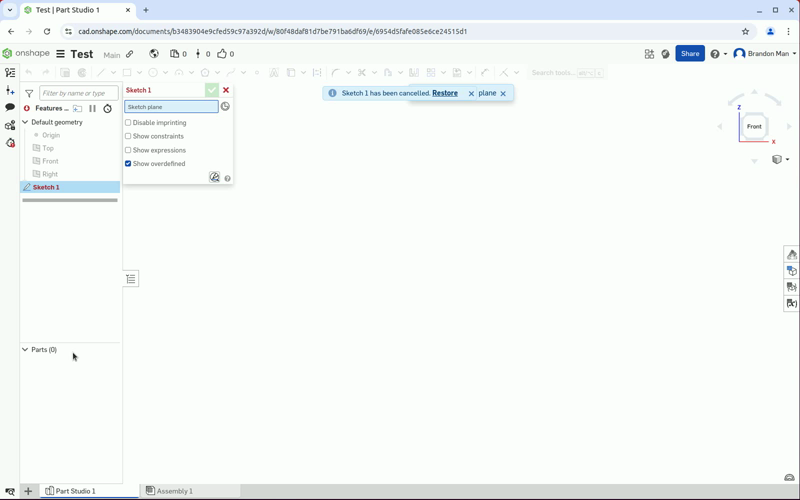
mouse_move(73, 163)
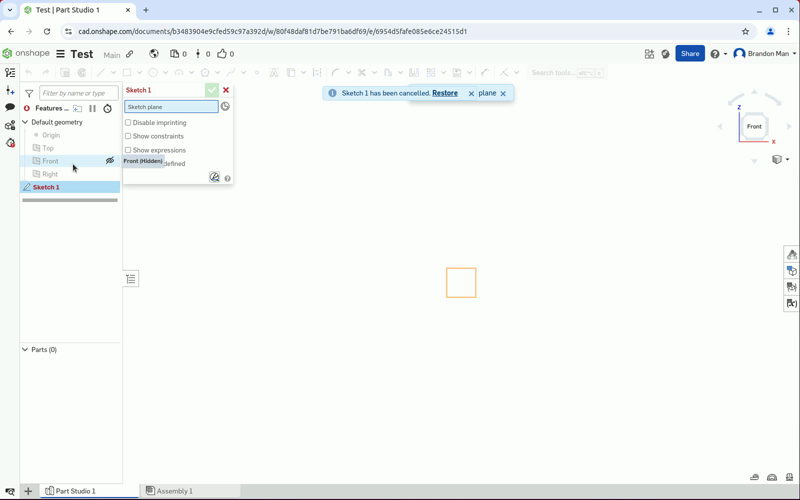
click(73, 163)
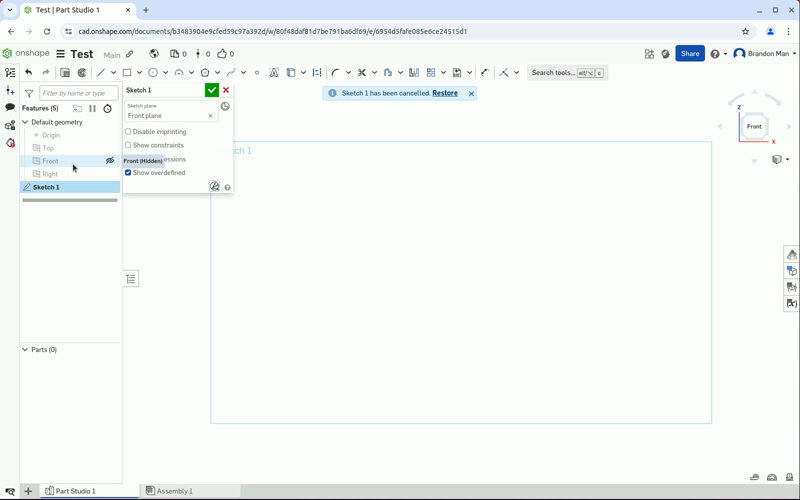
mouse_move(73, 352)
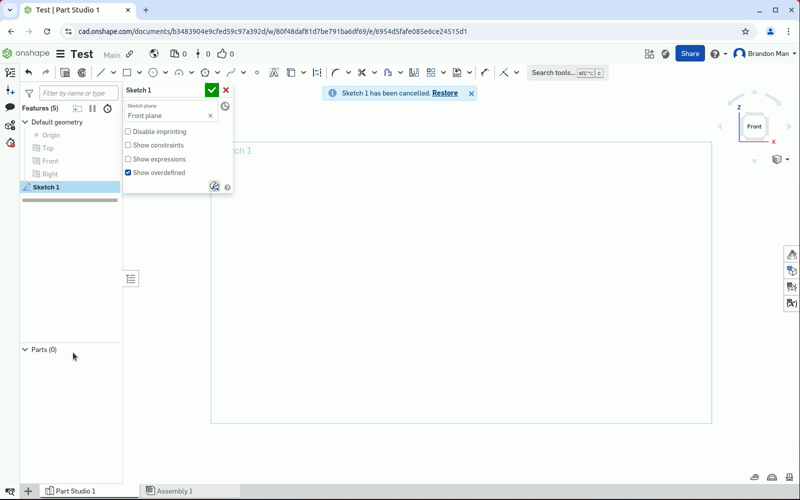
key(y)
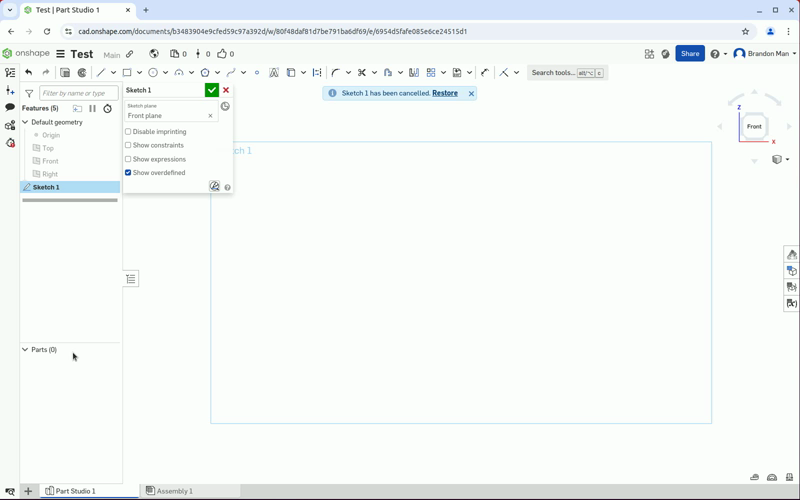
key(l)
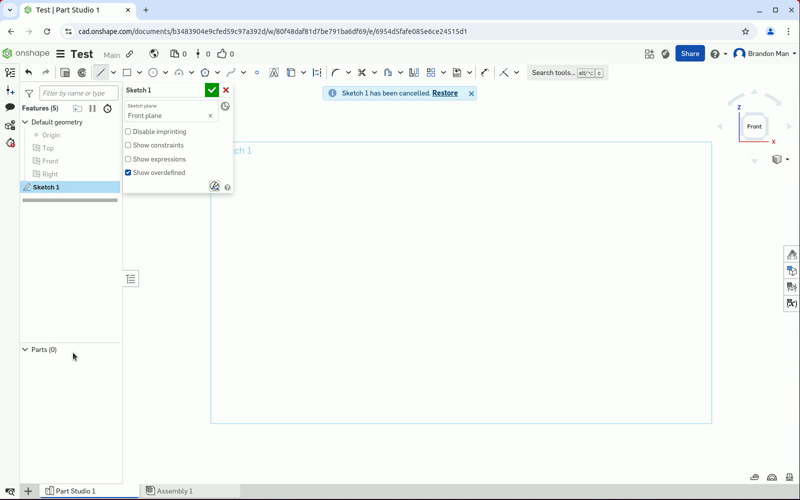
key_down(shift)
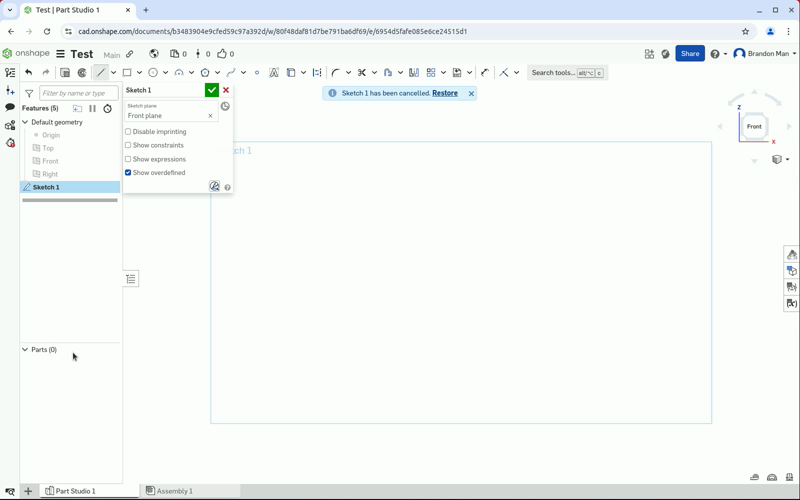
mouse_move(407, 282)
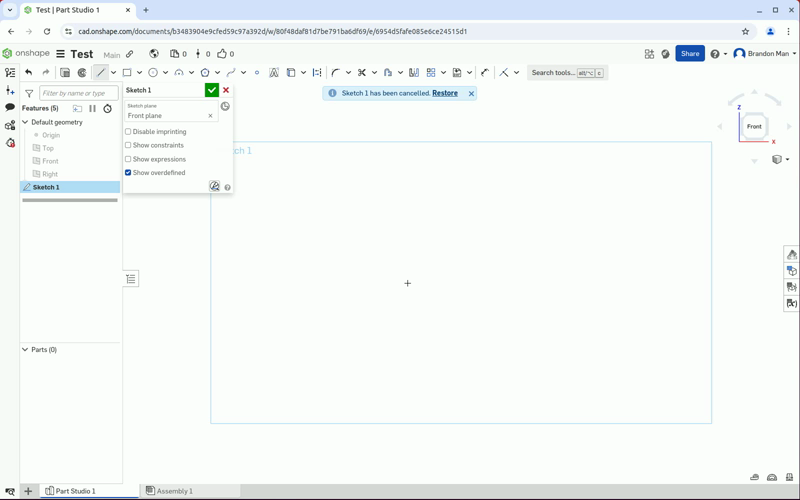
click(407, 282)
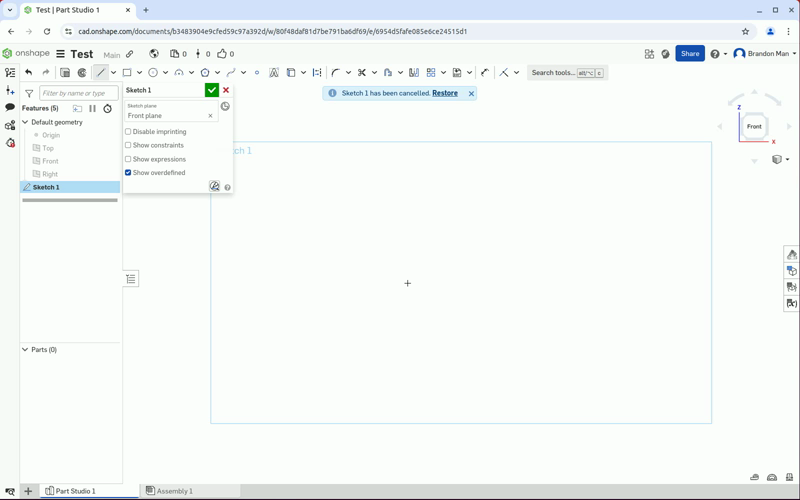
key_up(shift)
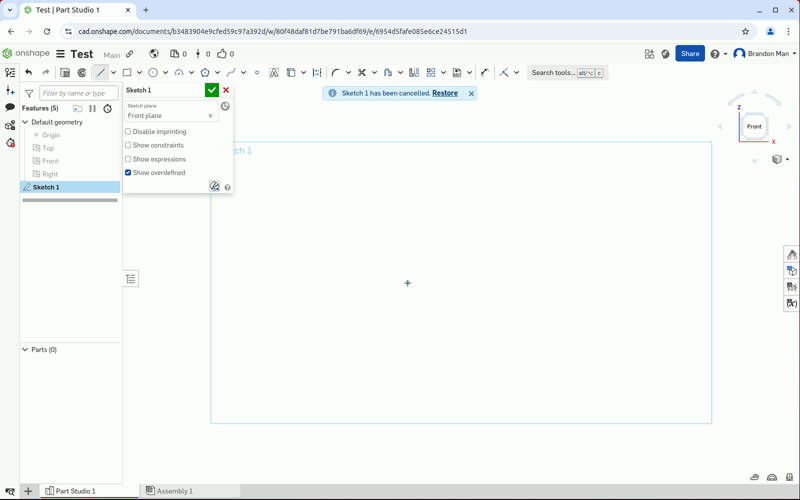
key_down(shift)
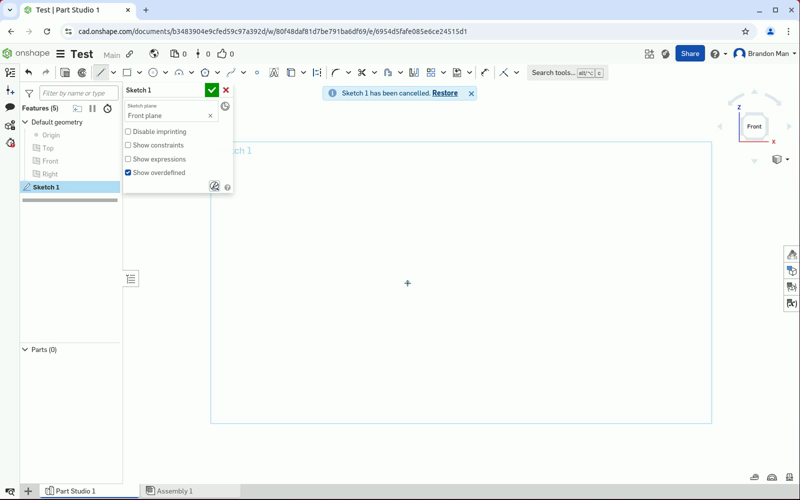
mouse_move(511, 282)
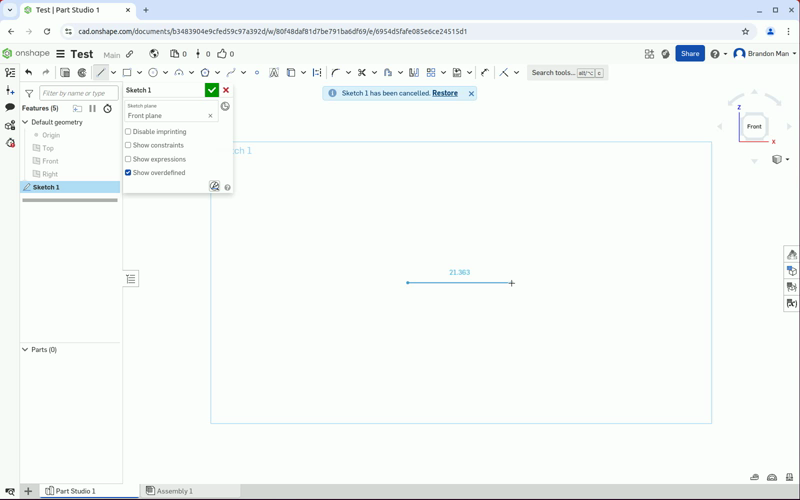
click(511, 282)
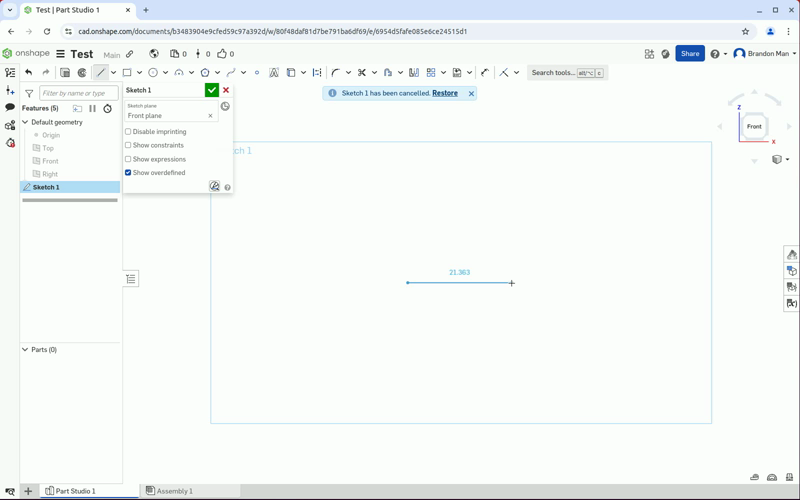
key_up(shift)
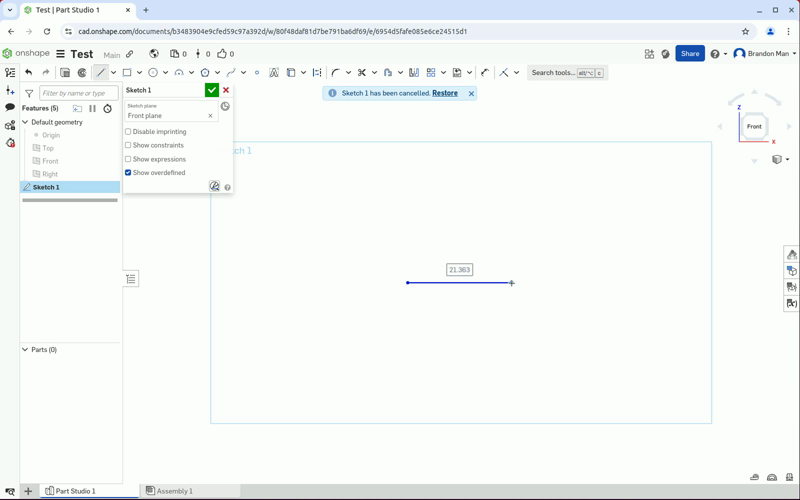
key_down(shift)
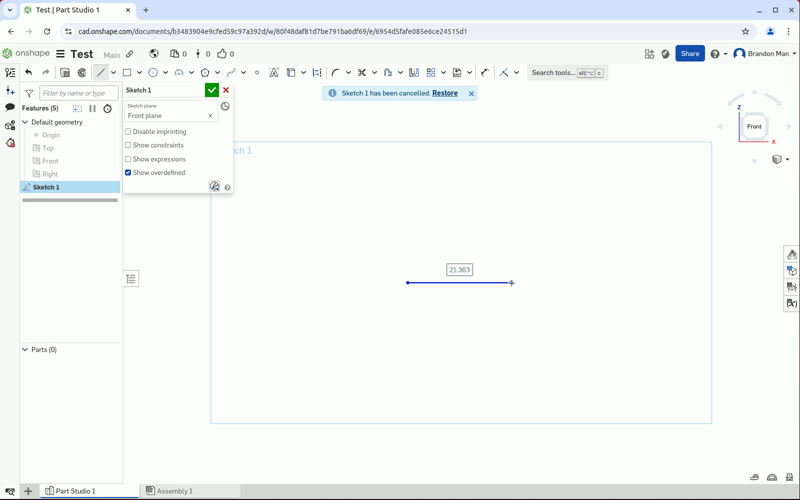
mouse_move(564, 170)
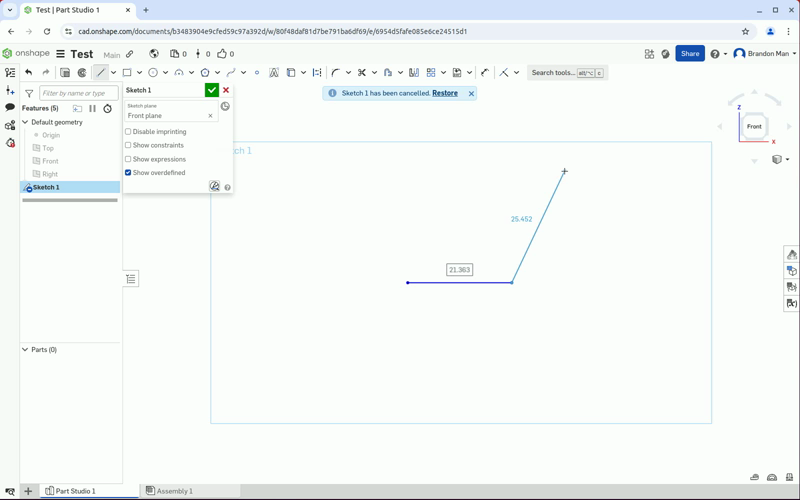
click(564, 170)
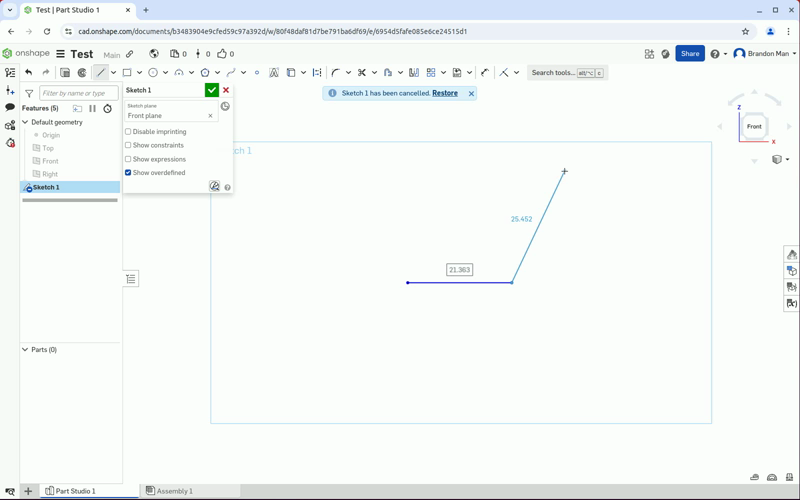
key_up(shift)
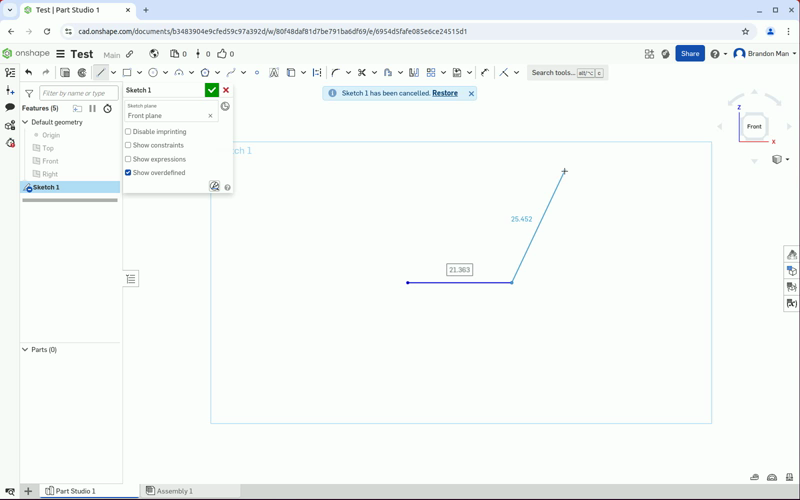
key_down(shift)
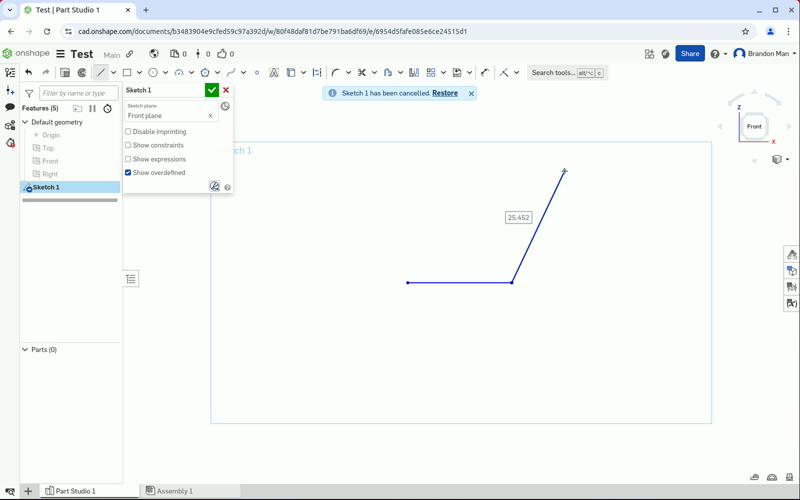
mouse_move(407, 282)
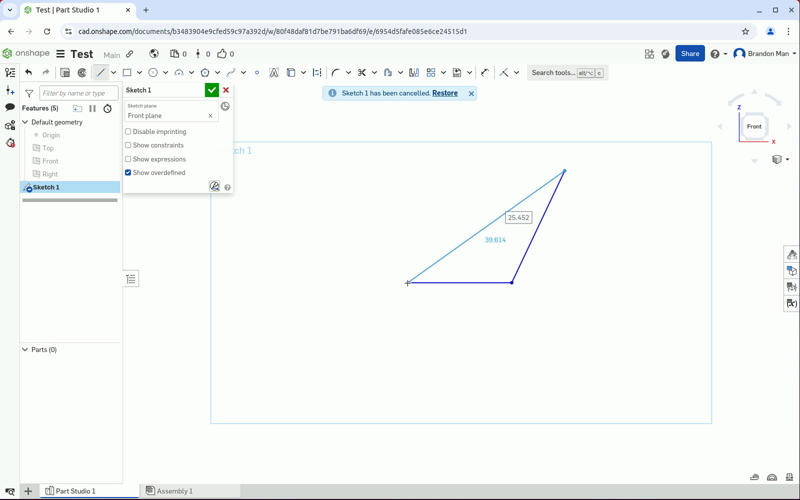
key_up(shift)
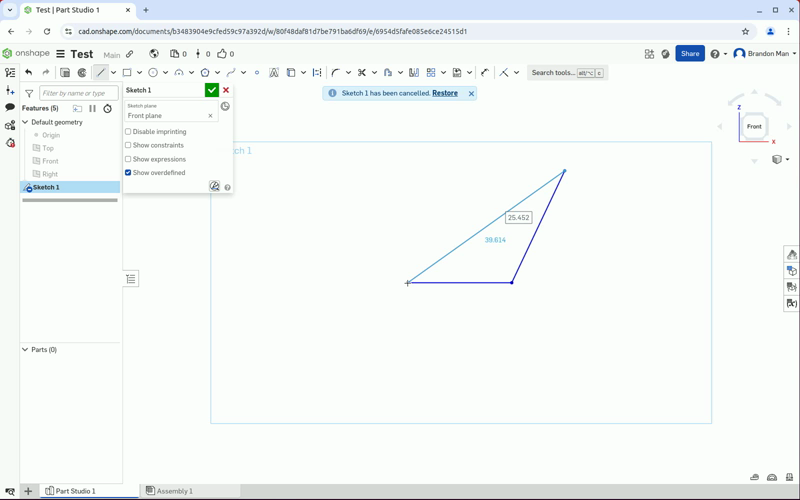
click(407, 282)
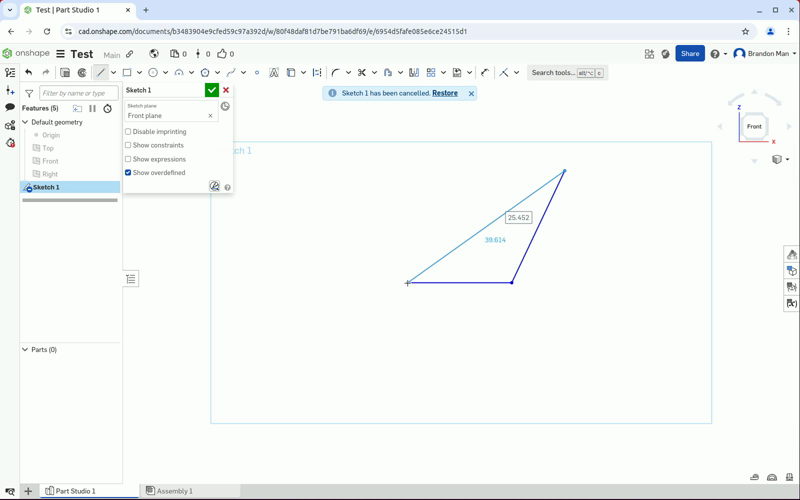
key(esc)
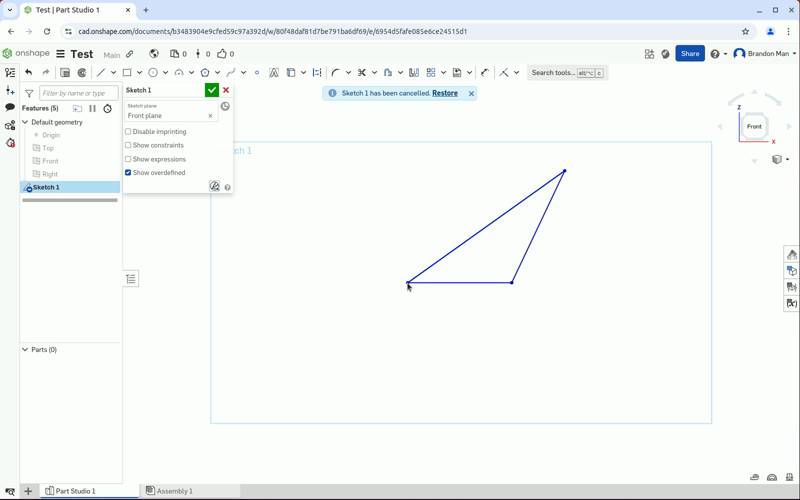
mouse_move(512, 225)
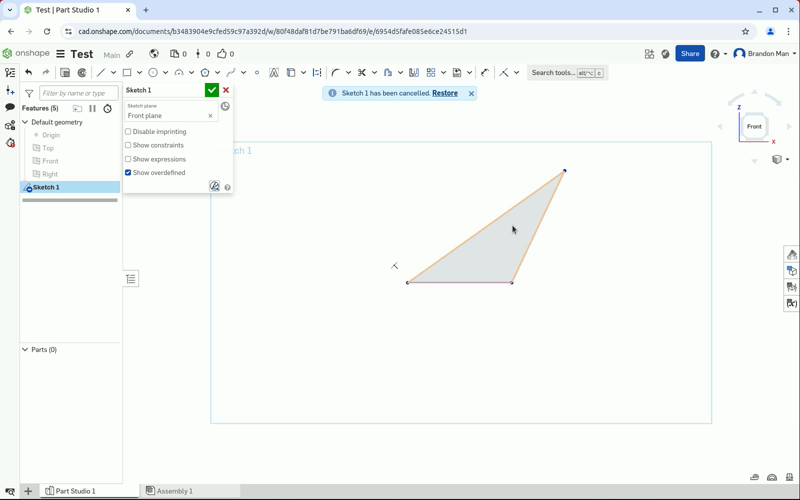
click(512, 225)
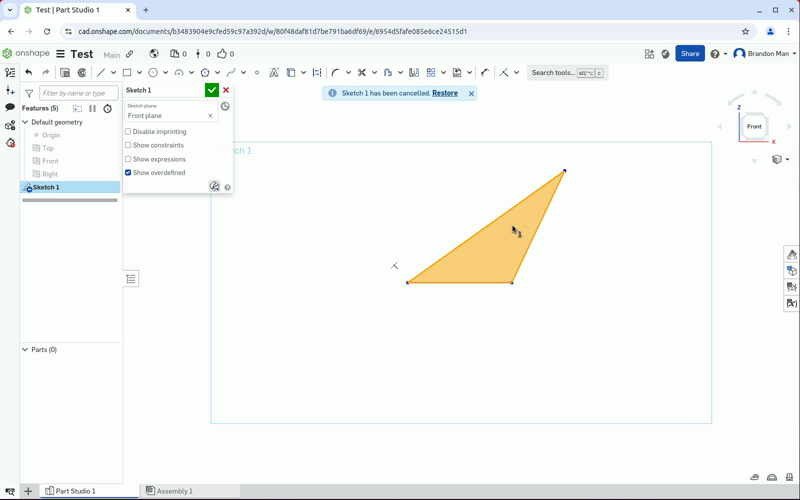
mouse_move(73, 352)
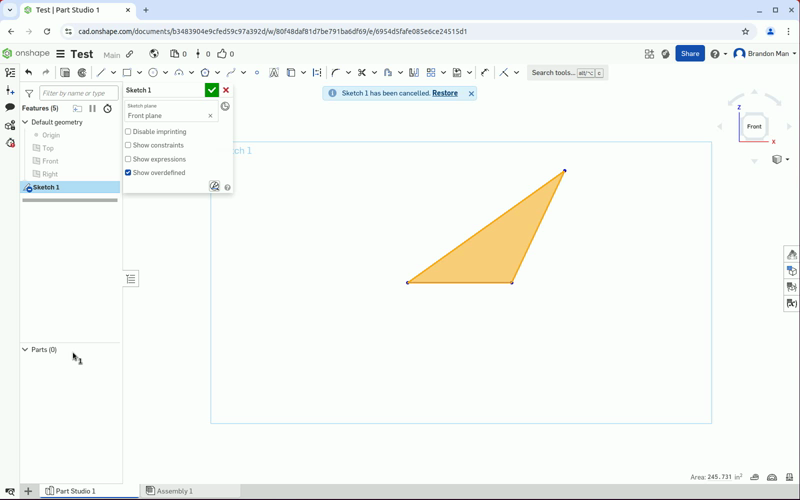
key(shift+y)
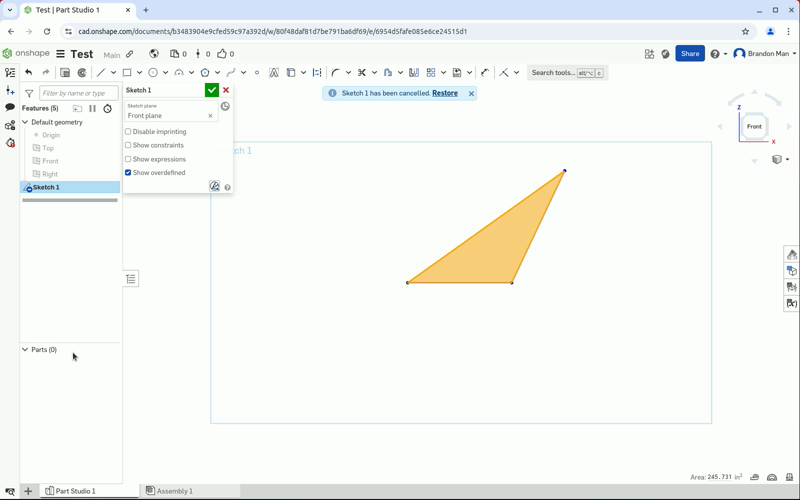
key(shift+e)
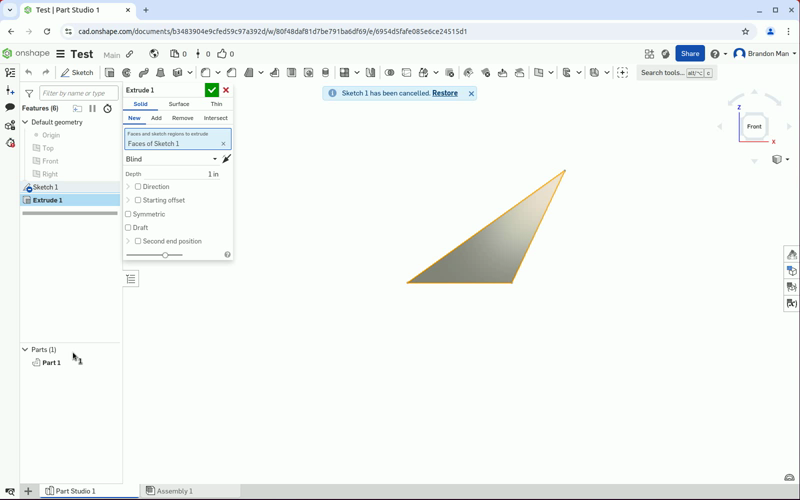
mouse_move(143, 106)
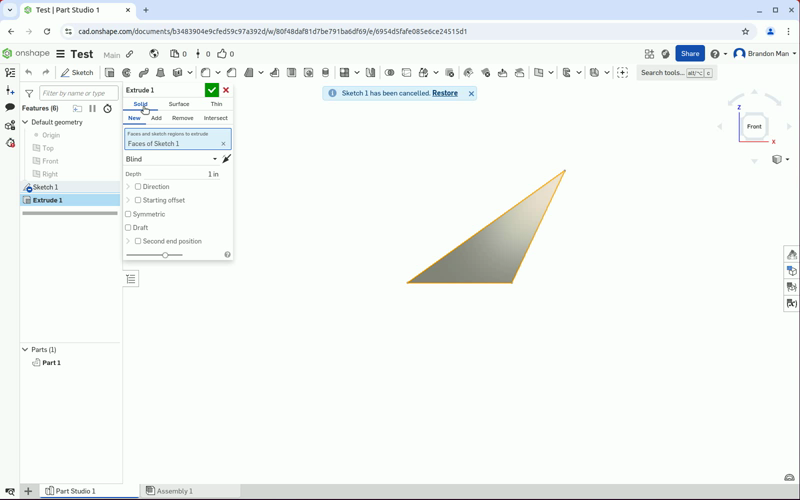
click(143, 106)
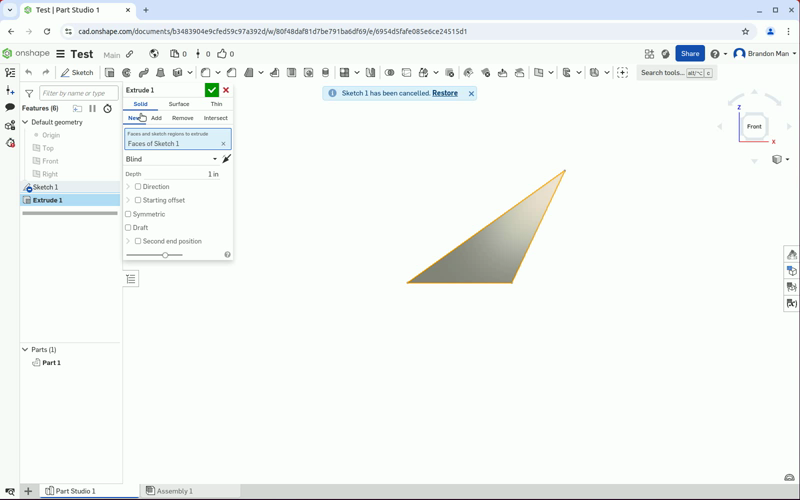
mouse_move(137, 120)
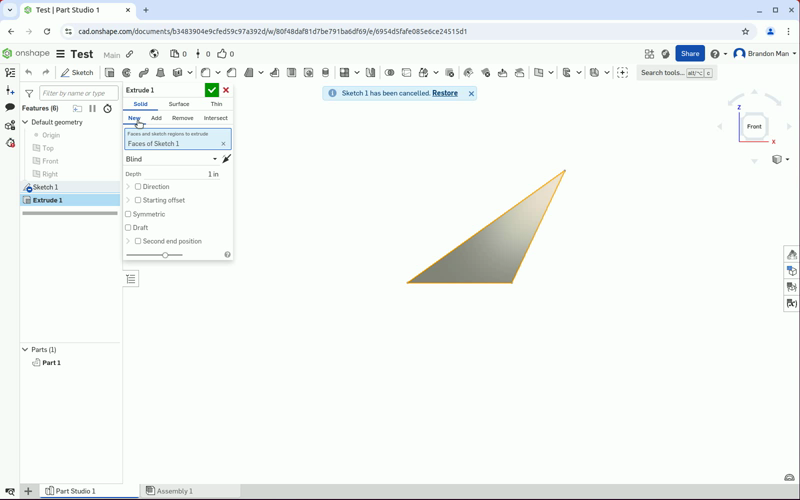
click(137, 120)
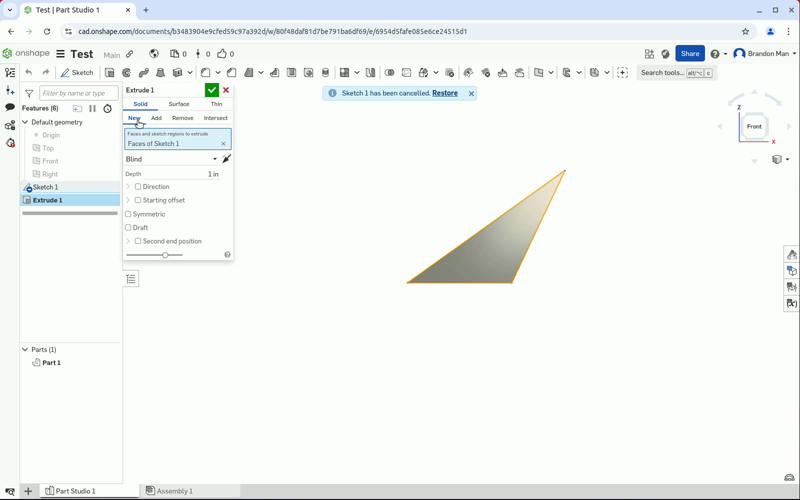
key(tab, 4)
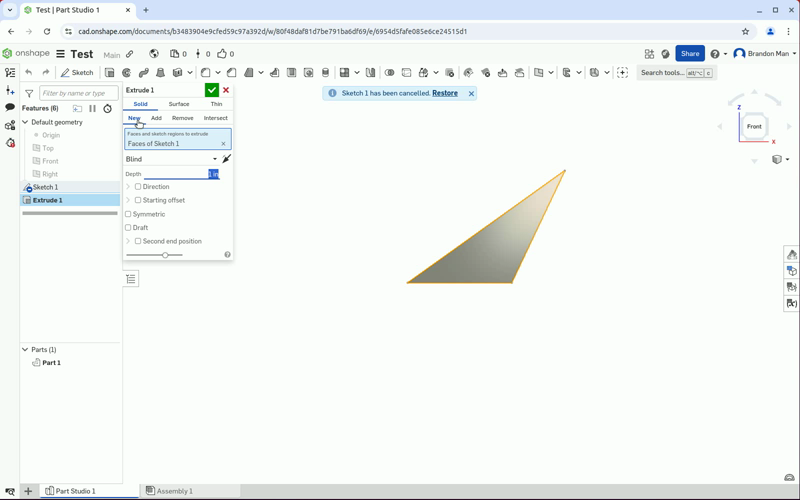
text(16.368)
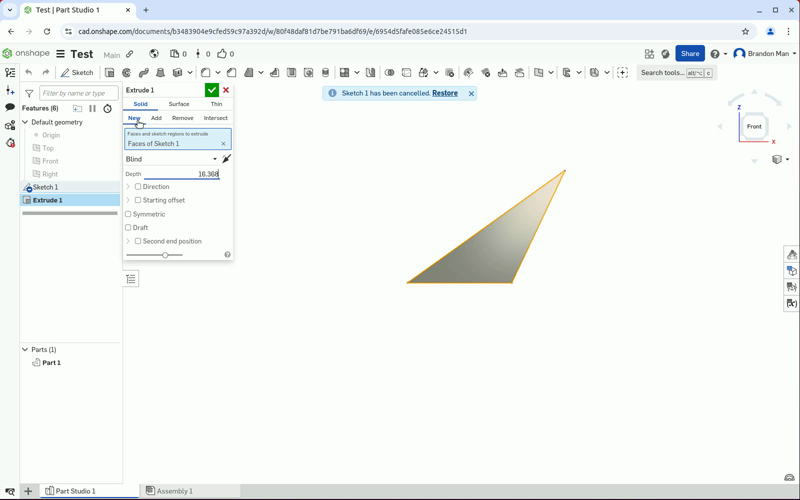
key(enter)
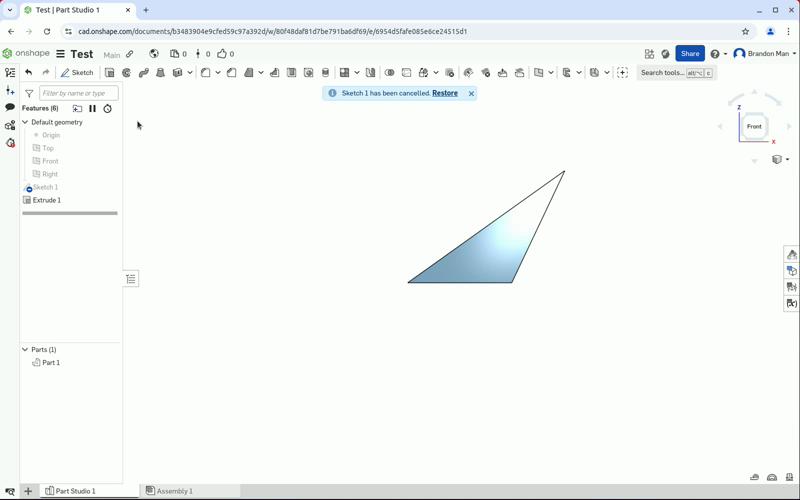
key(shift+h)
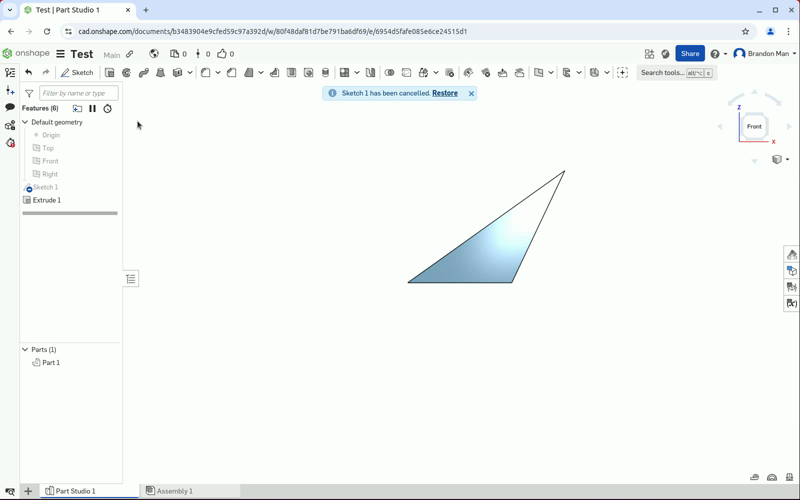
key(shift+h)
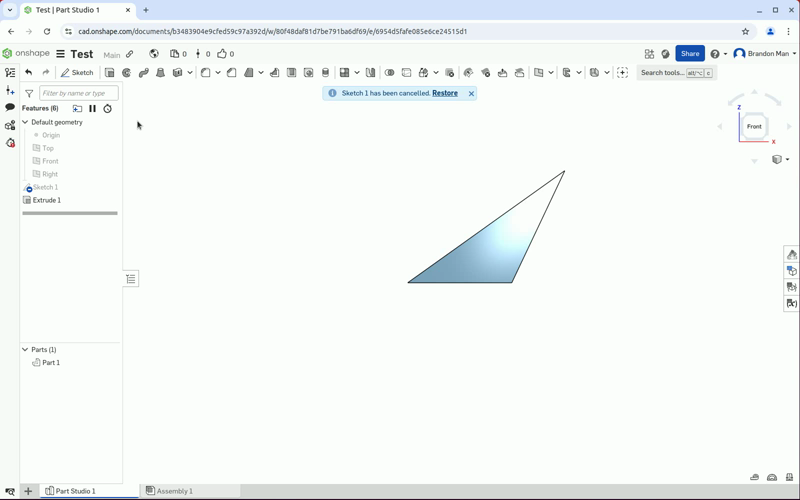
mouse_move(73, 189)
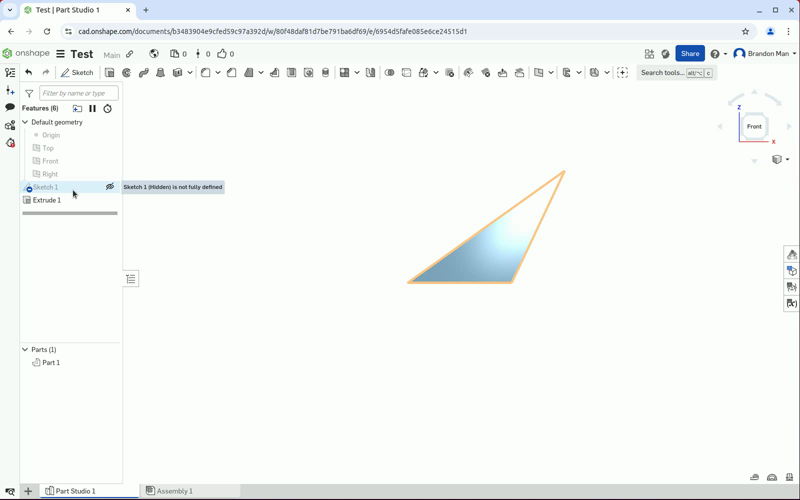
click(73, 189)
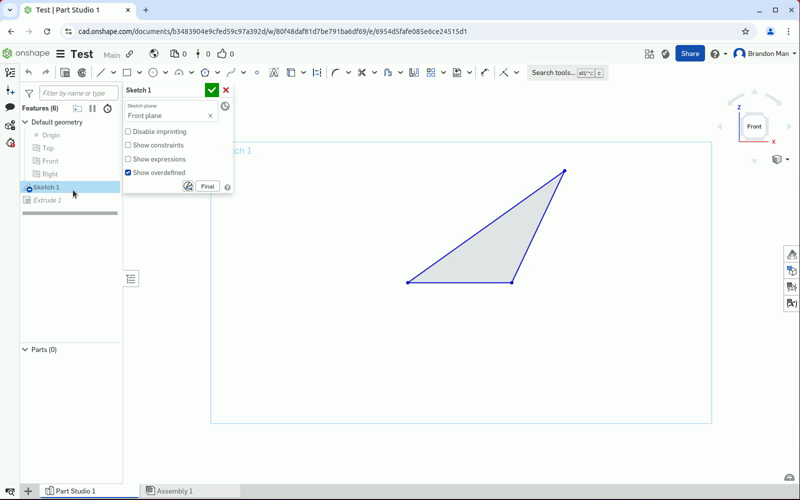
mouse_move(229, 92)
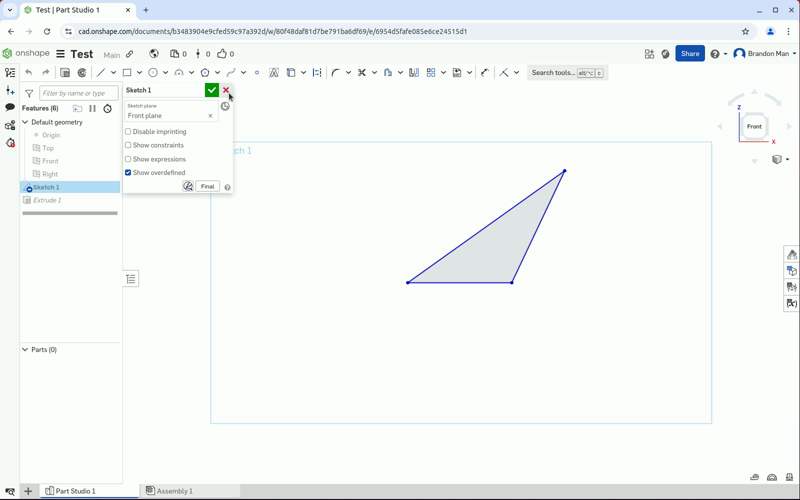
click(229, 92)
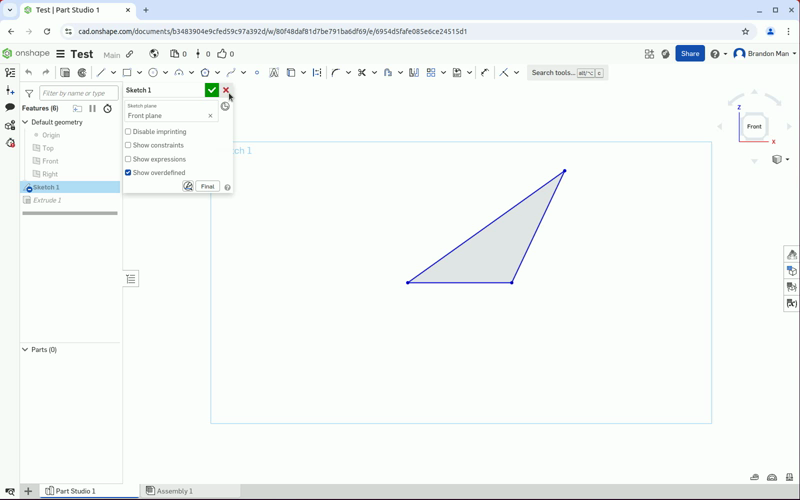
key(shift+s)
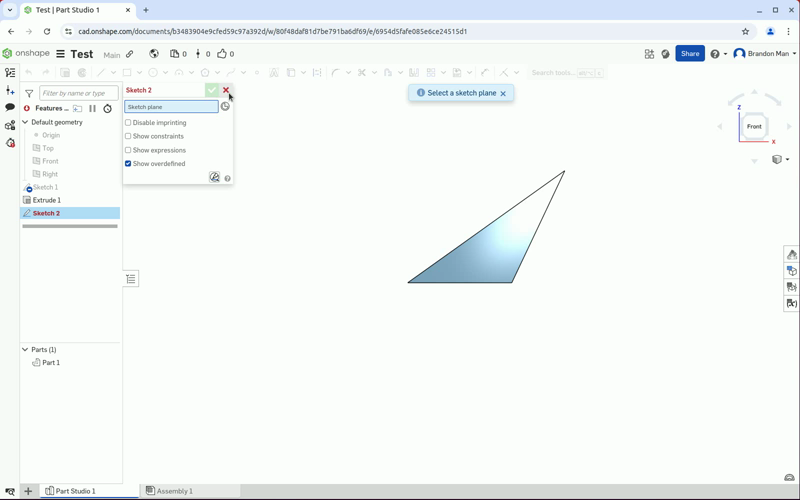
mouse_move(73, 163)
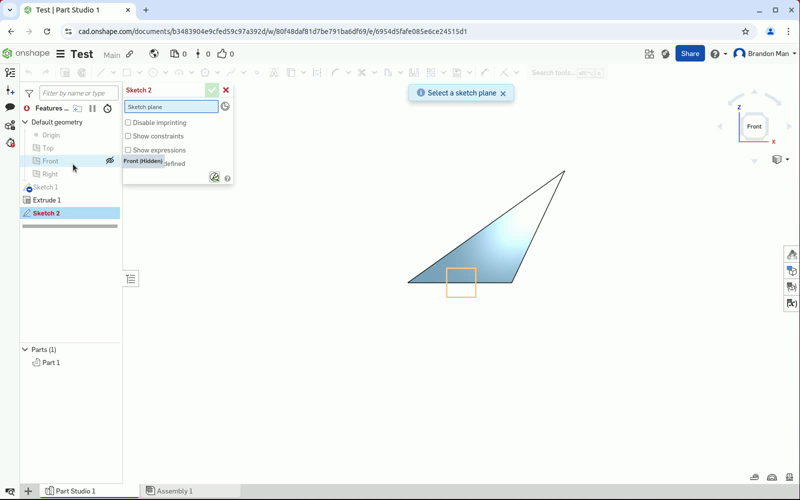
click(73, 163)
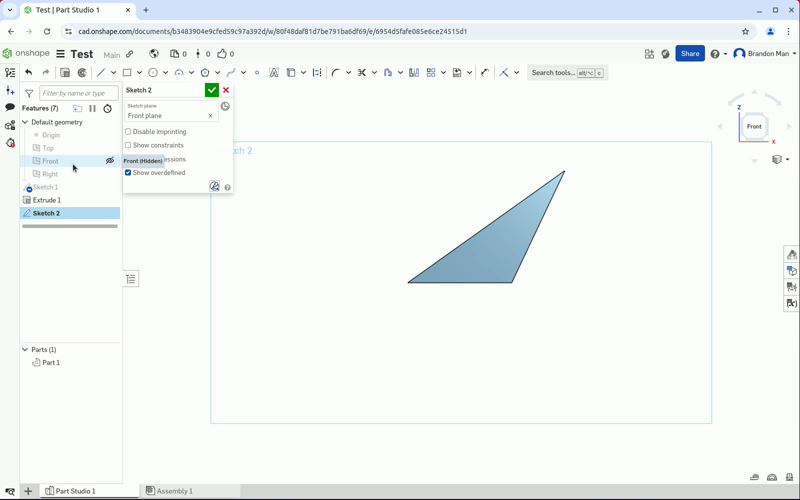
mouse_move(73, 352)
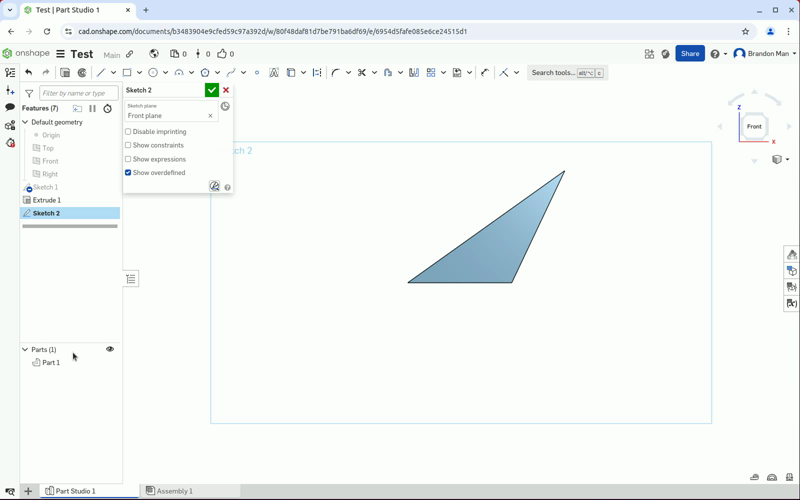
key(y)
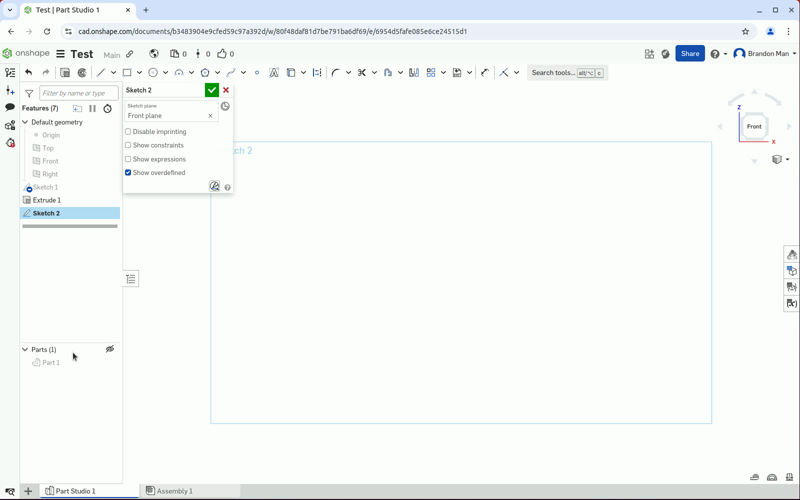
key(l)
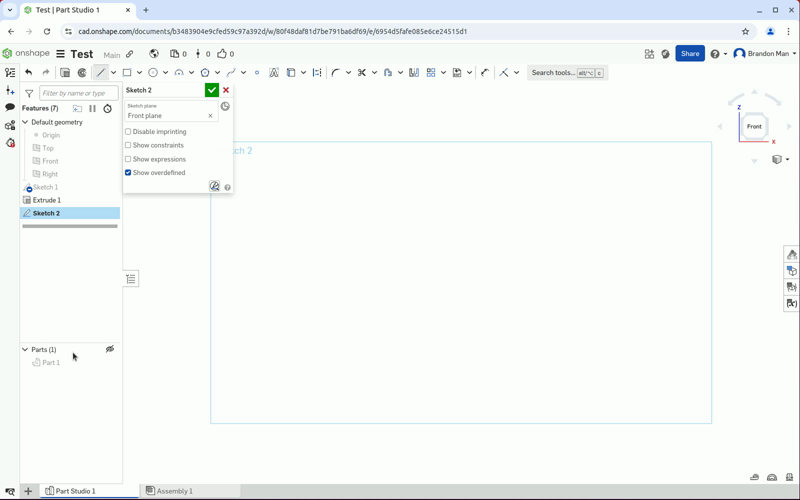
key_down(shift)
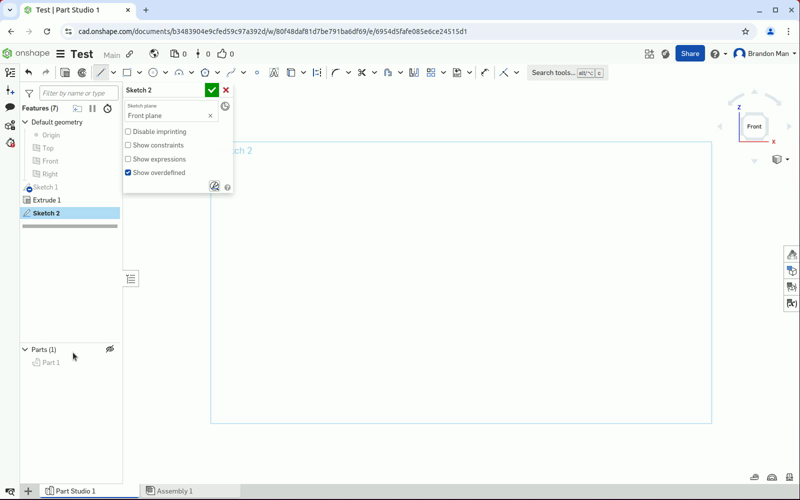
mouse_move(460, 394)
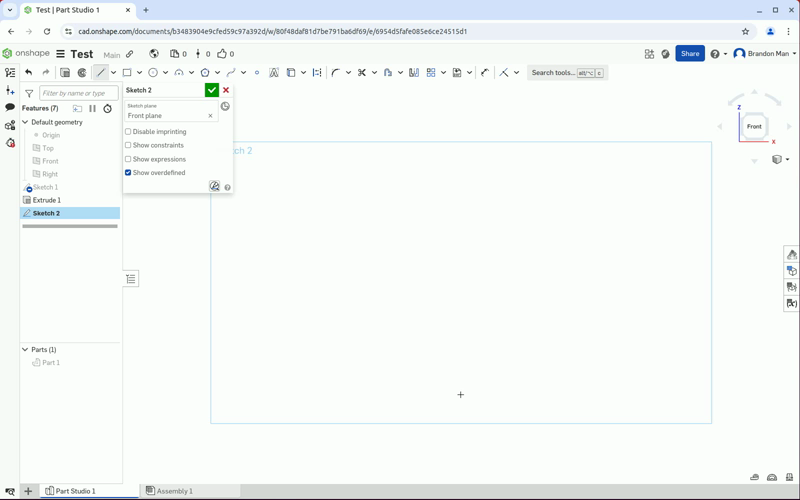
click(460, 394)
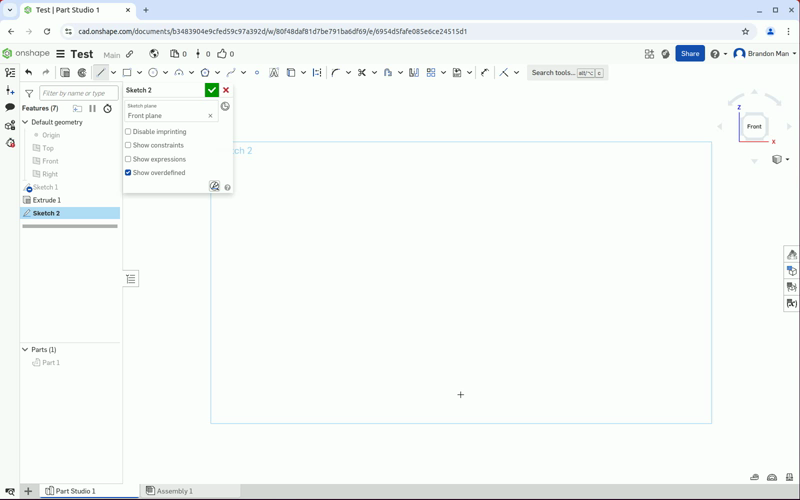
key_up(shift)
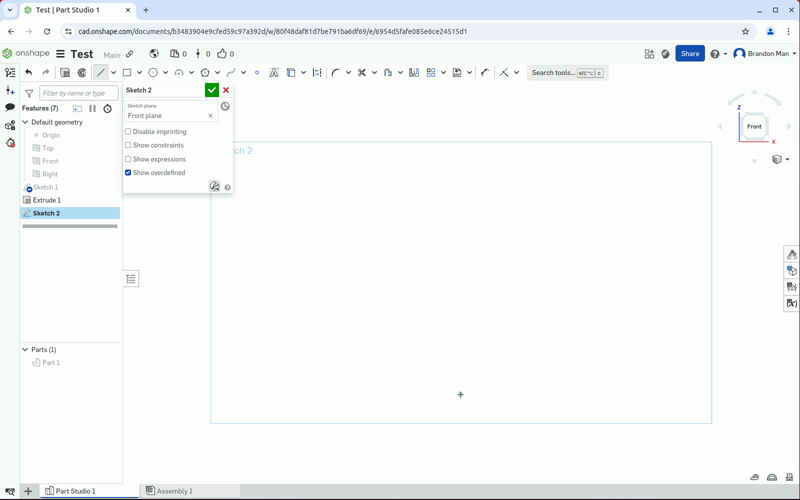
key_down(shift)
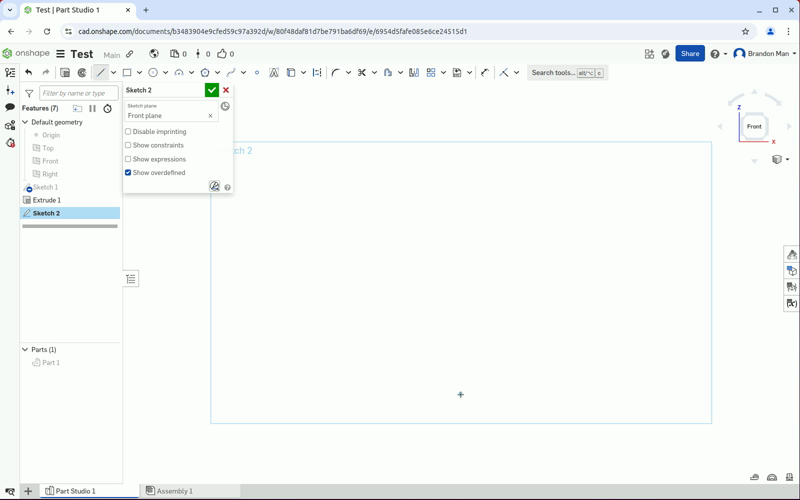
mouse_move(562, 282)
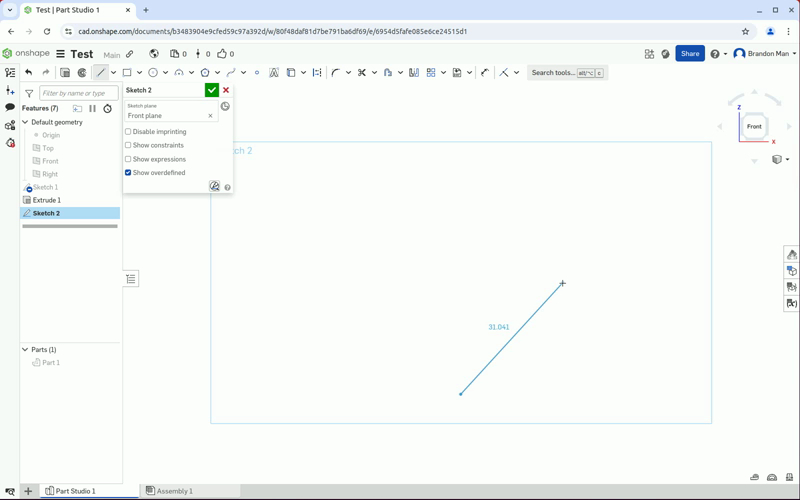
click(562, 282)
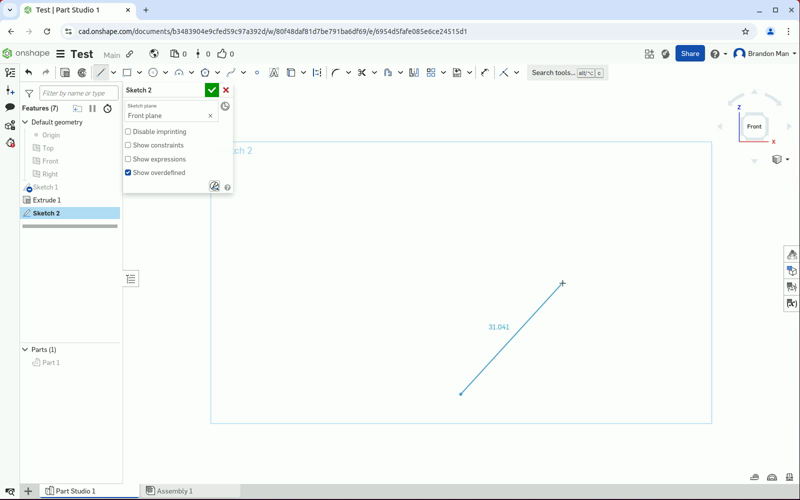
key_up(shift)
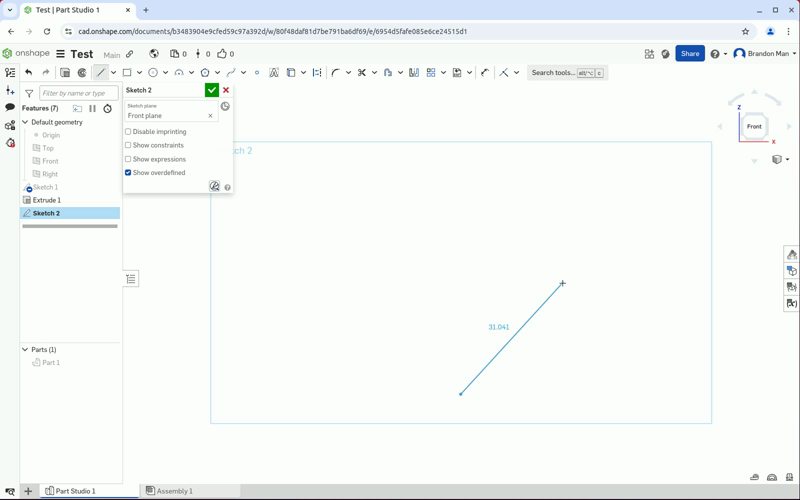
key_down(shift)
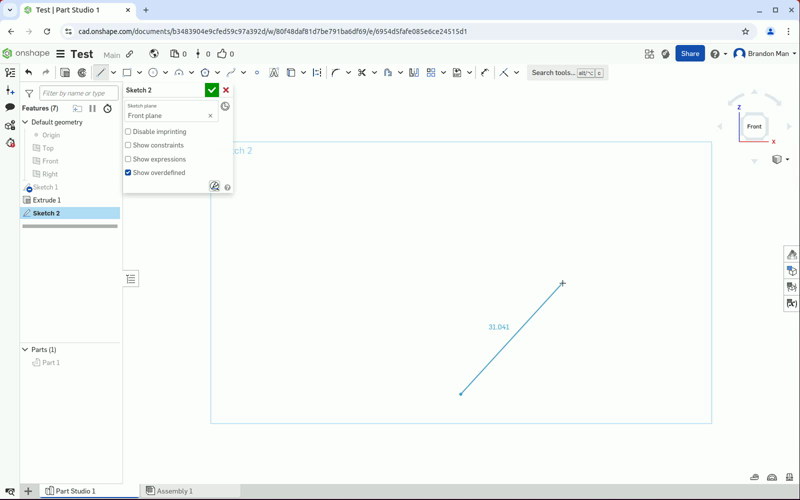
mouse_move(589, 282)
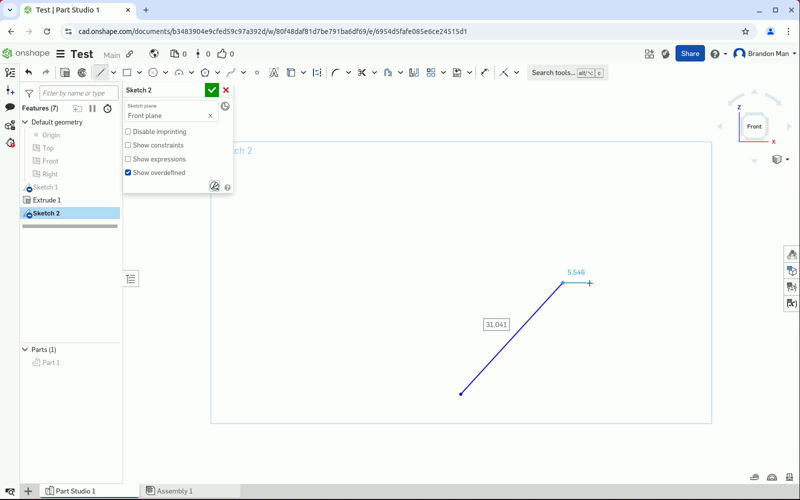
mouse_move(513, 282)
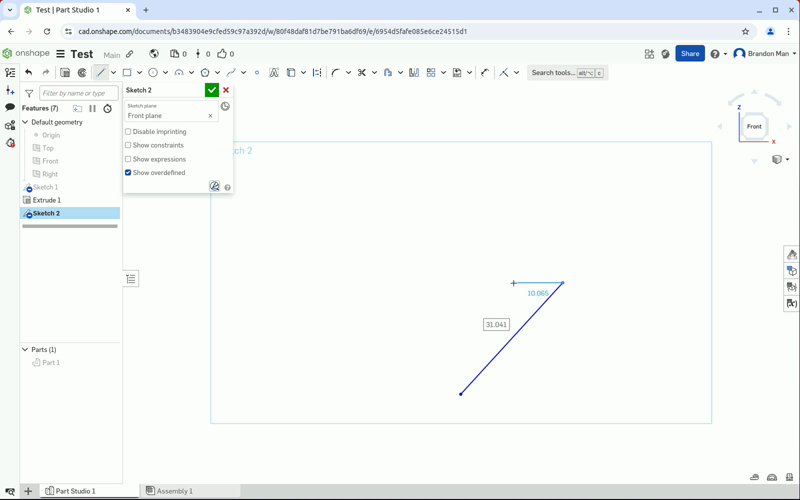
click(513, 282)
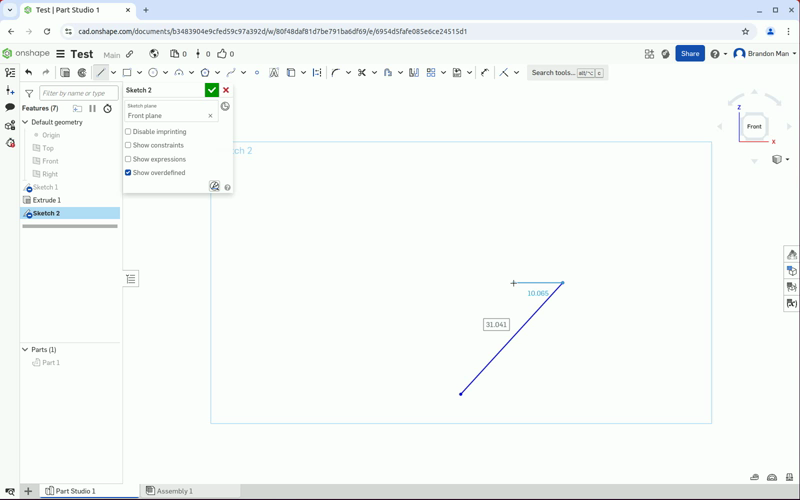
key_up(shift)
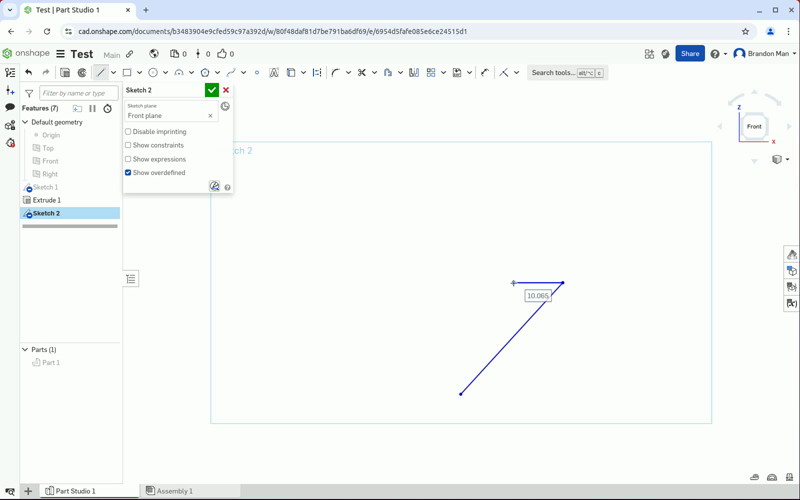
key_down(shift)
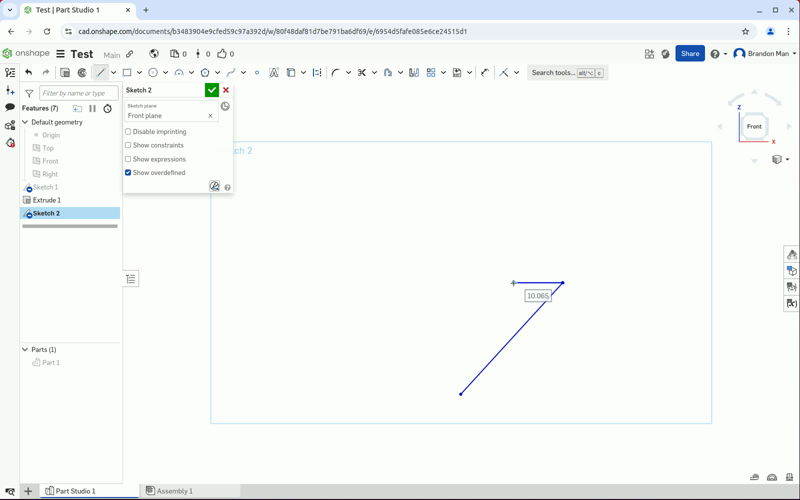
mouse_move(460, 394)
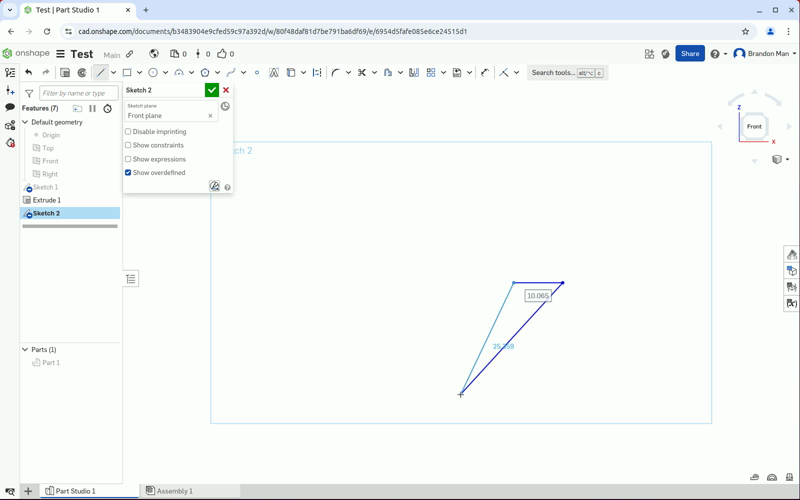
key_up(shift)
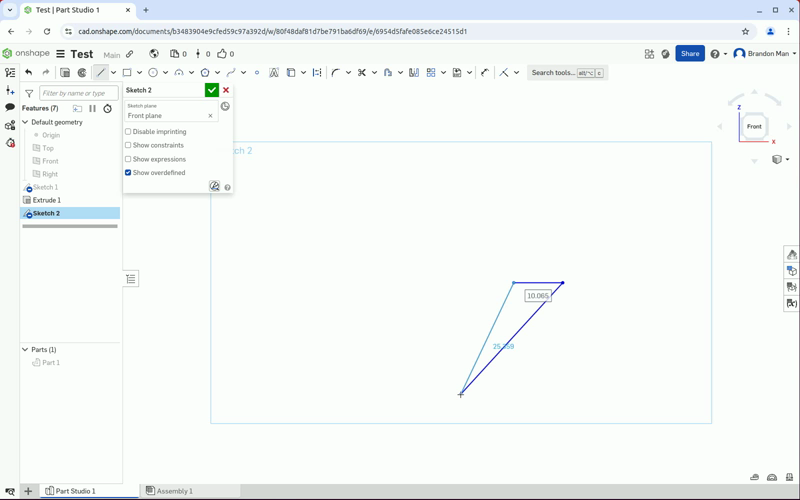
click(460, 394)
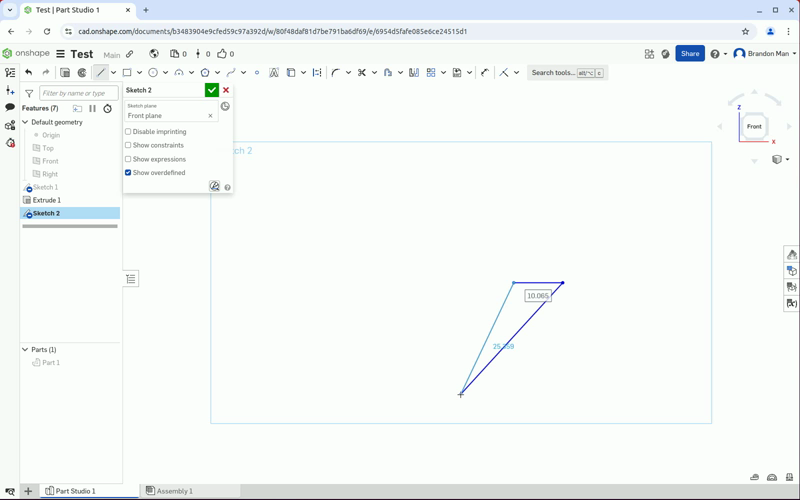
key(esc)
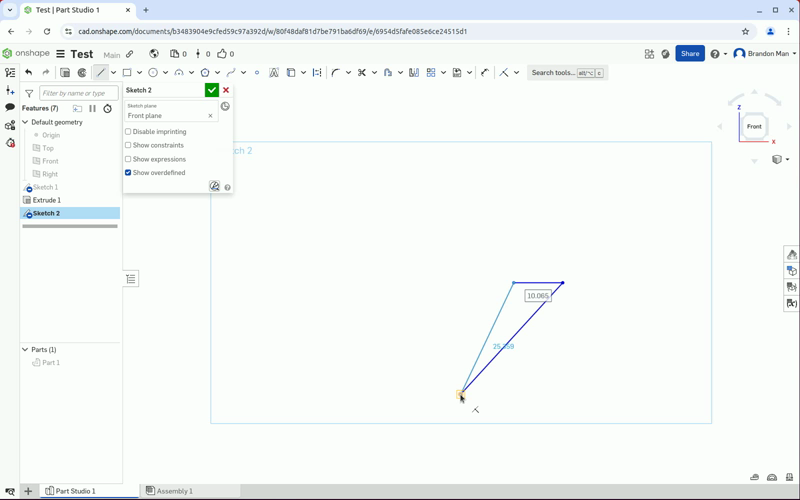
mouse_move(511, 305)
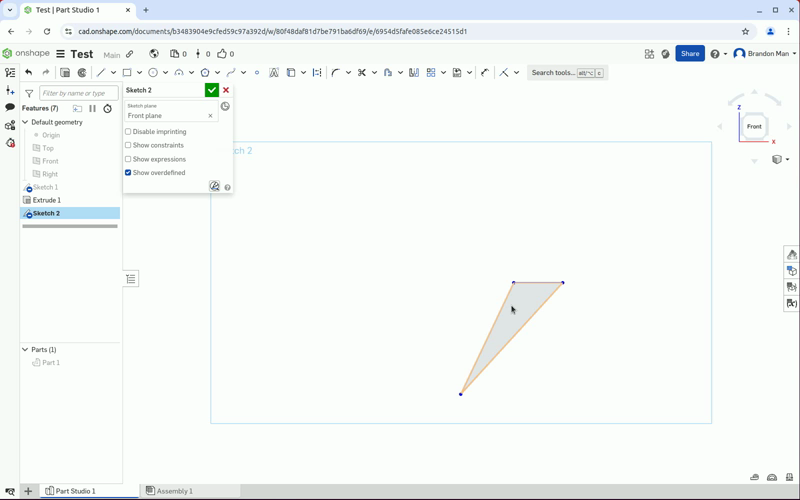
click(511, 305)
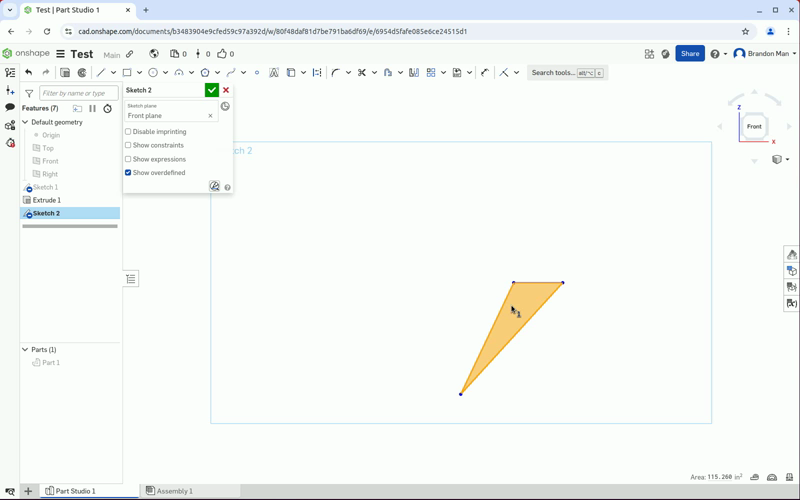
mouse_move(73, 352)
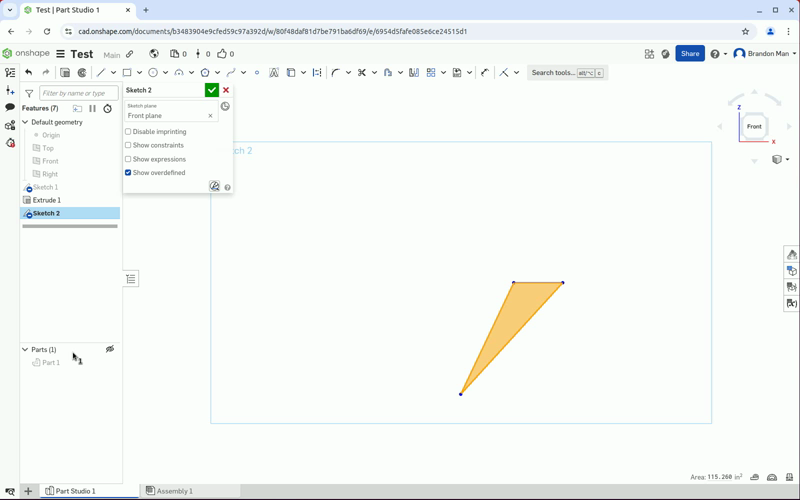
key(shift+y)
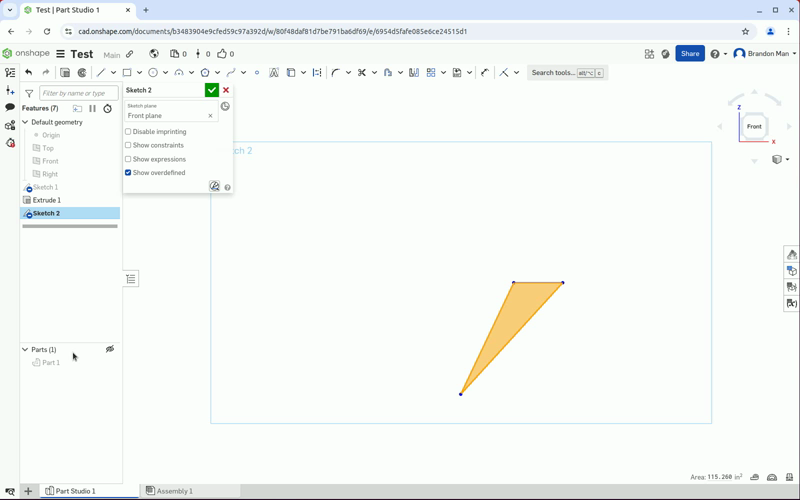
key(shift+e)
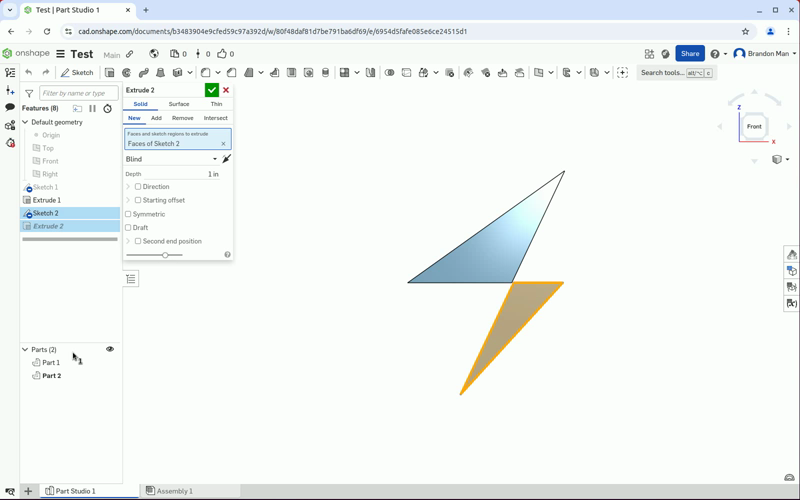
mouse_move(143, 106)
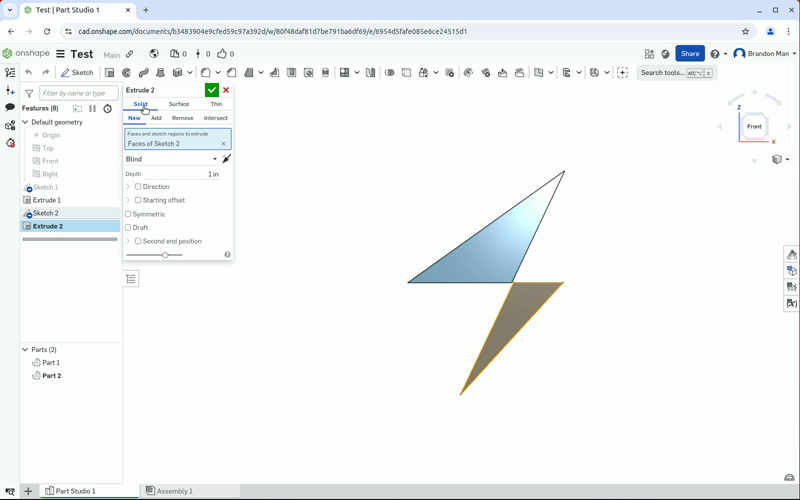
click(143, 106)
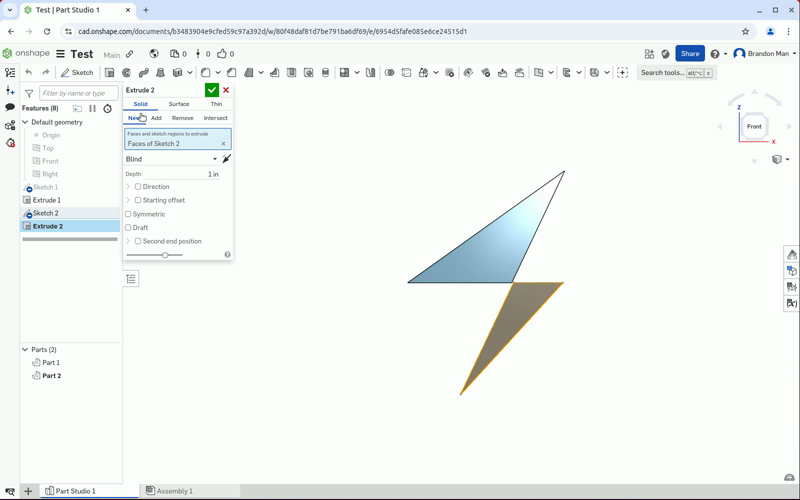
mouse_move(137, 120)
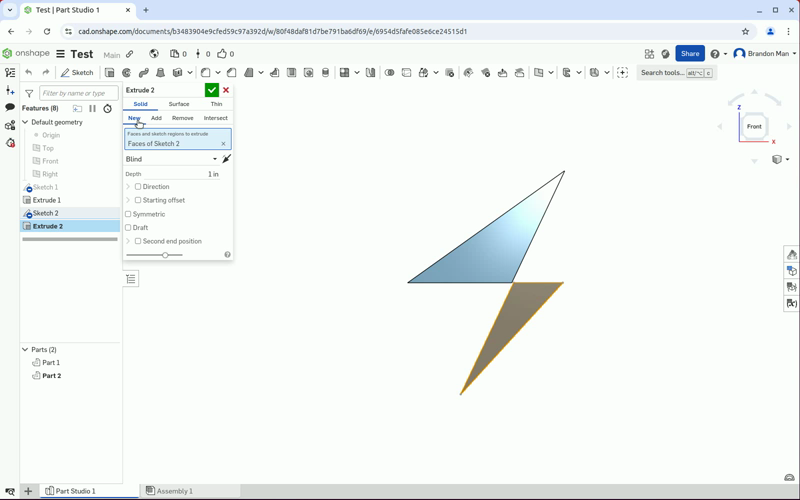
click(137, 120)
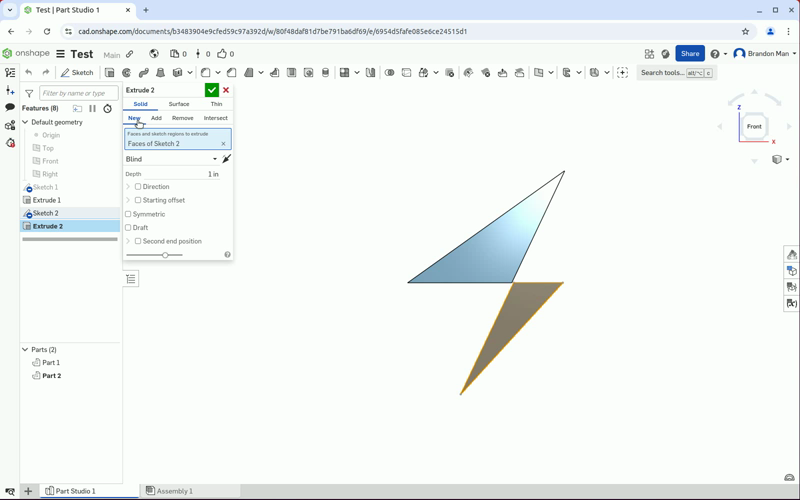
key(tab, 4)
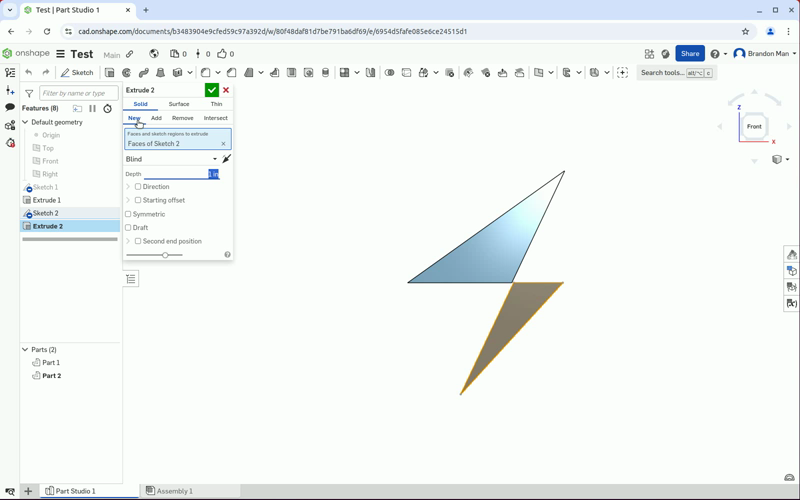
text(16.368)
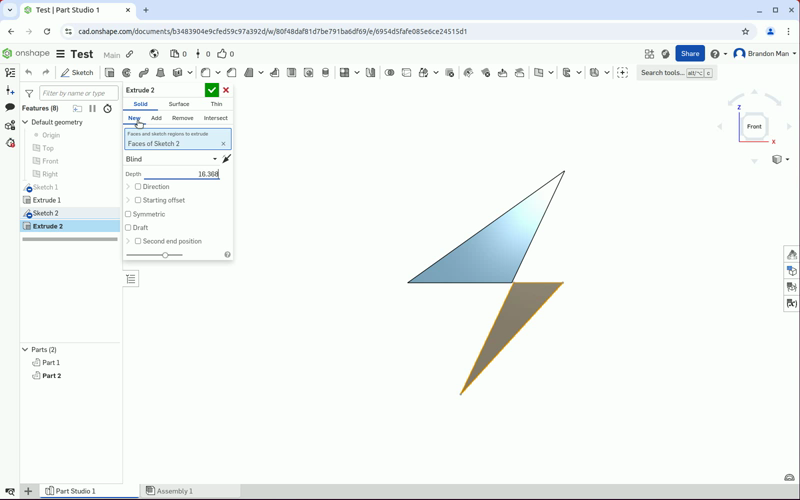
key(enter)
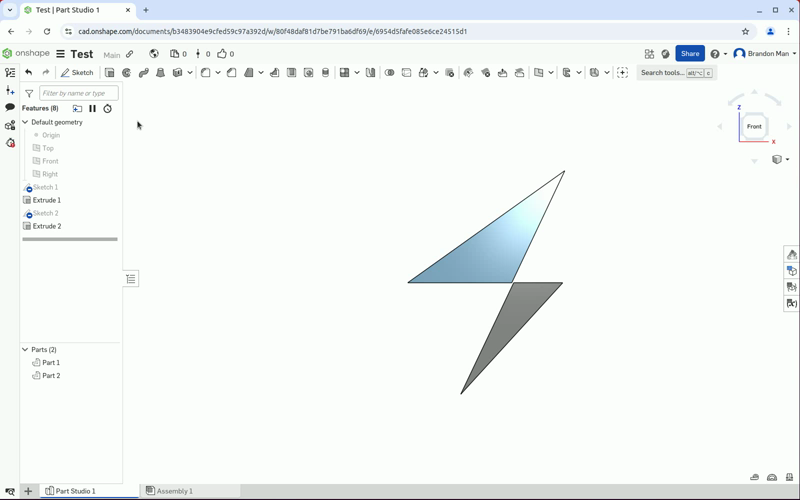
key(shift+h)
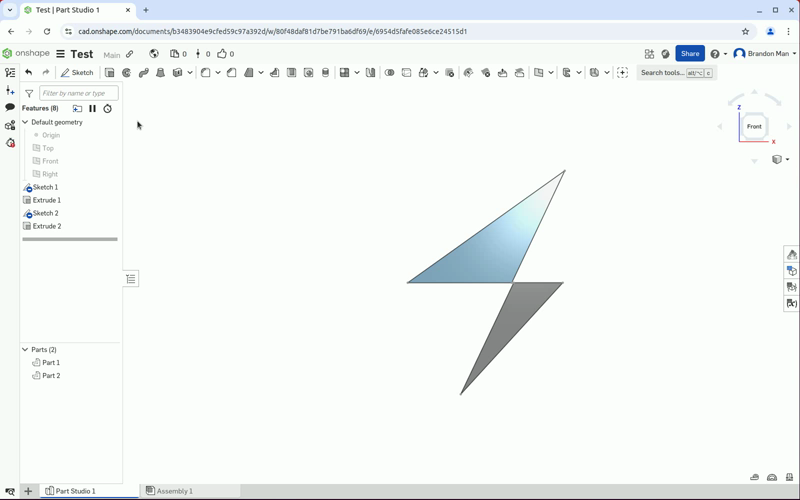
key(shift+h)
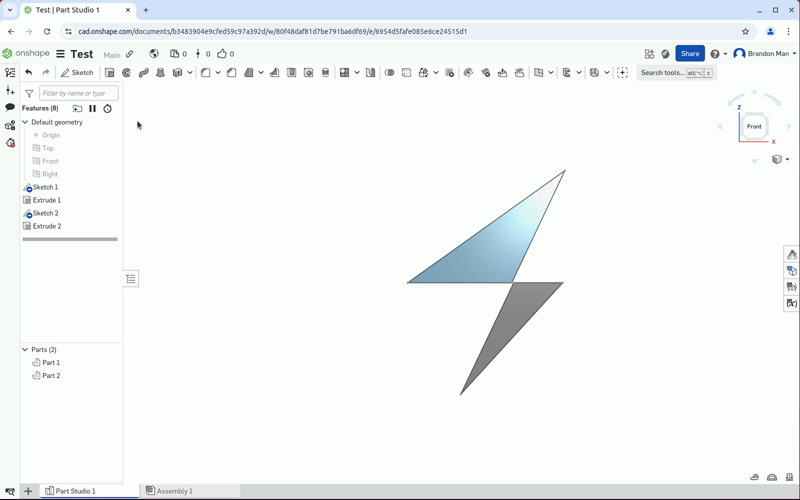
key(shift+7)
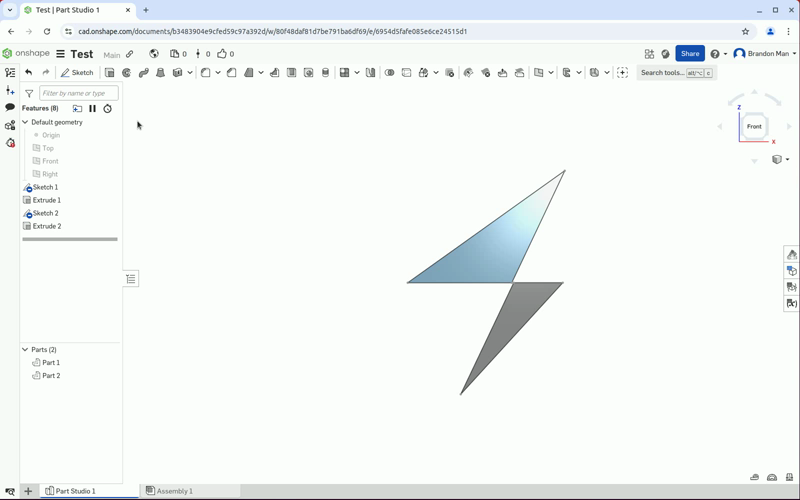
key(left, 2)
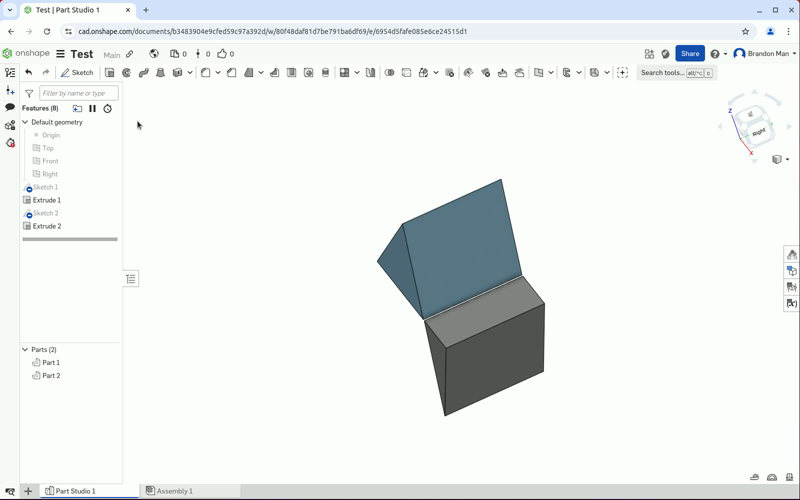
key(down, 2)
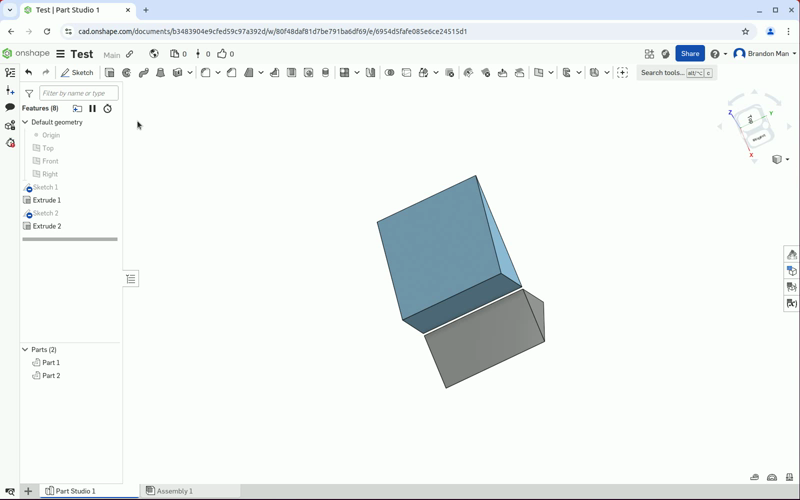
key(up, 2)
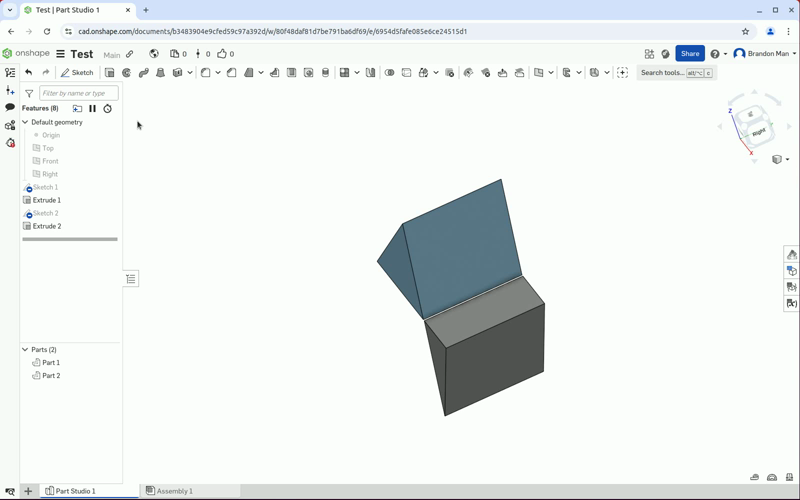
key(right, 2)
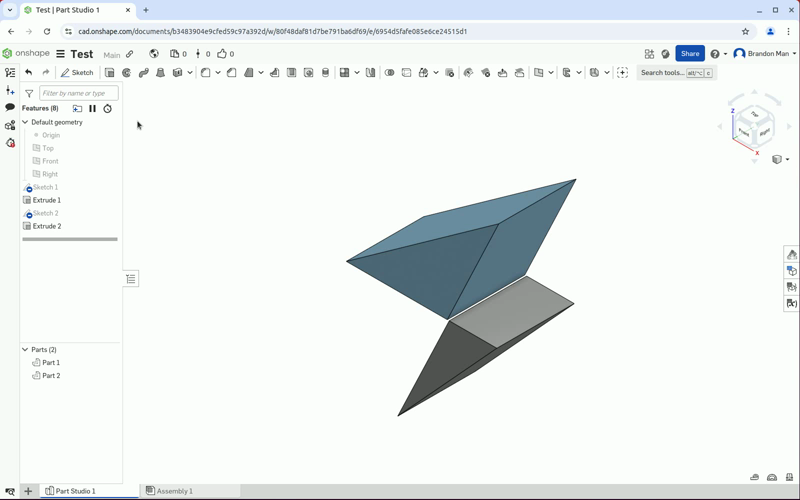
mouse_move(73, 189)
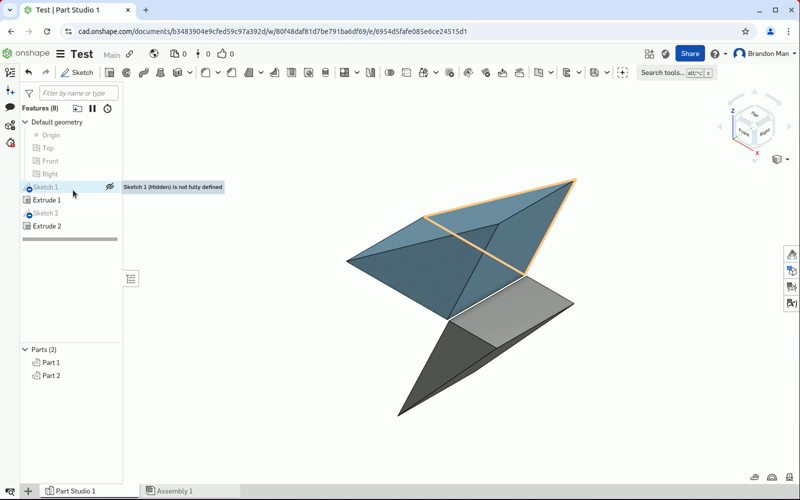
click(73, 189)